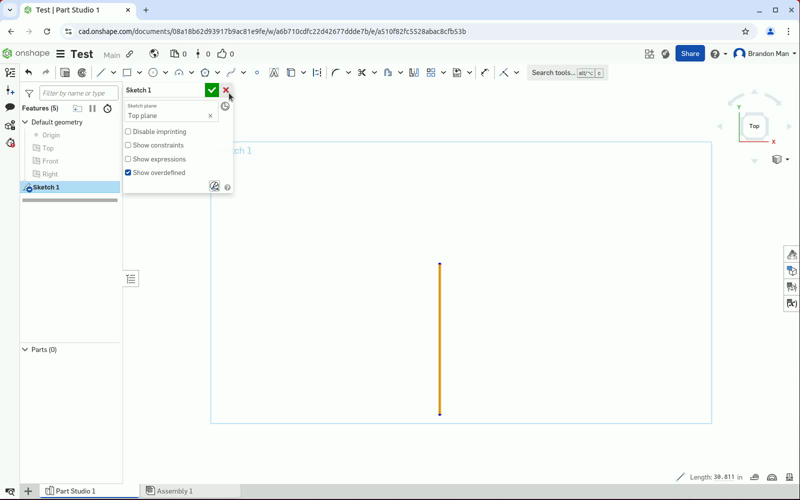
key(shift+h)
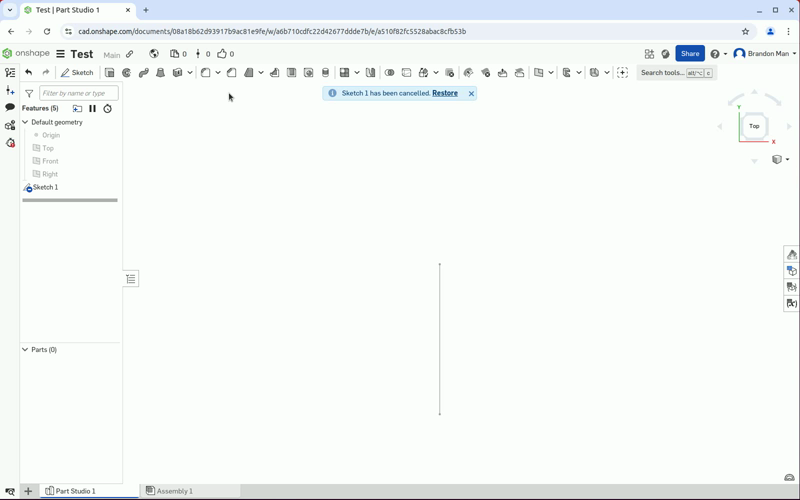
mouse_move(73, 352)
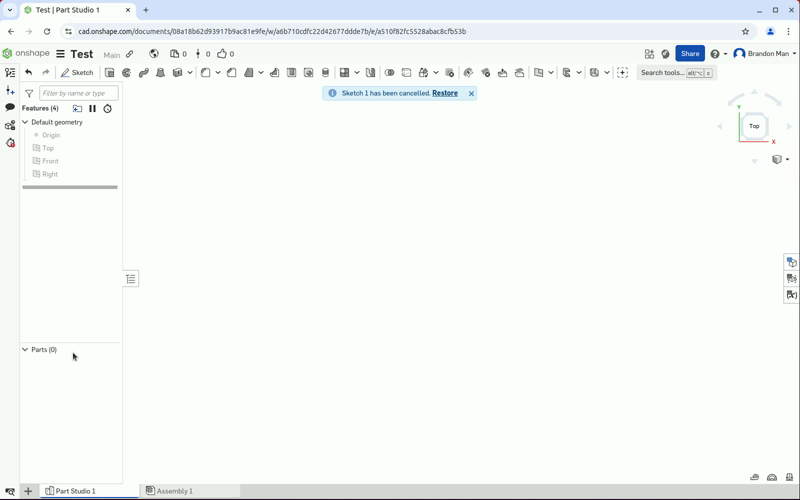
key(y)
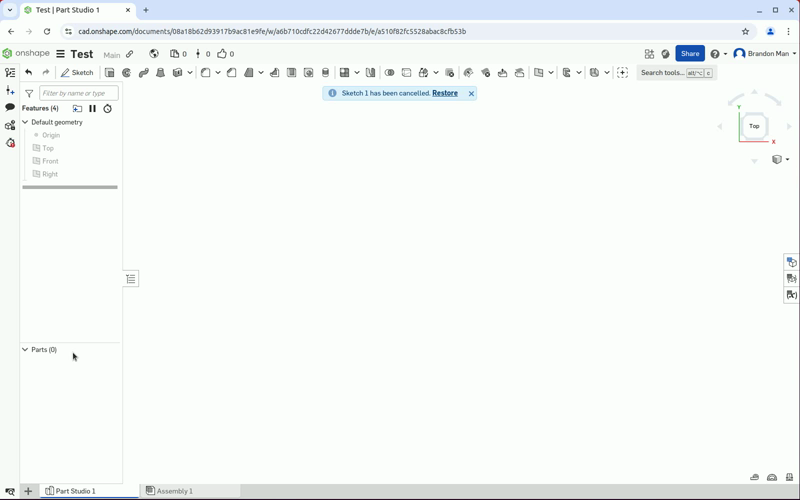
key(shift+p)
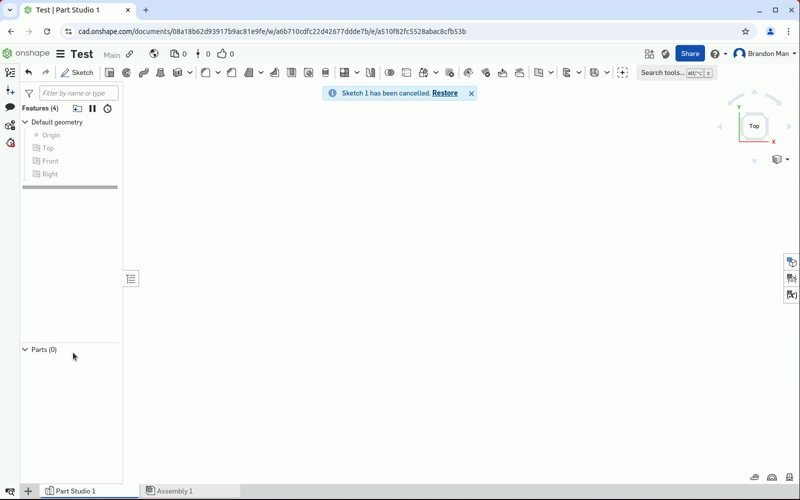
key(space)
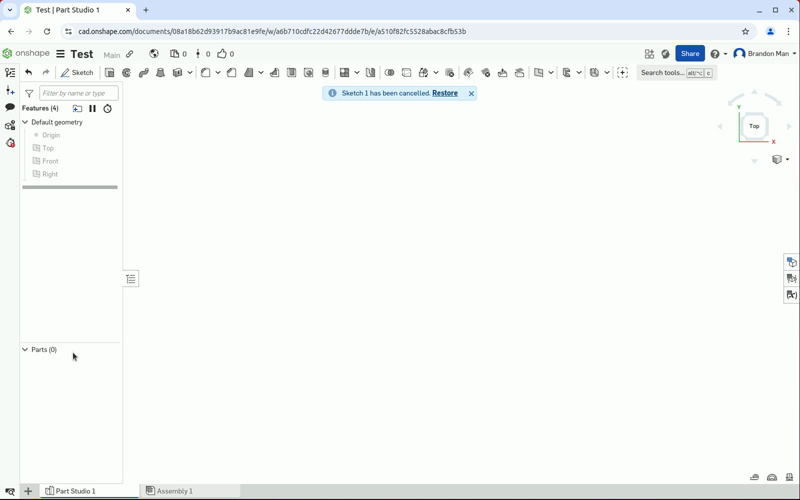
key_down(shift)
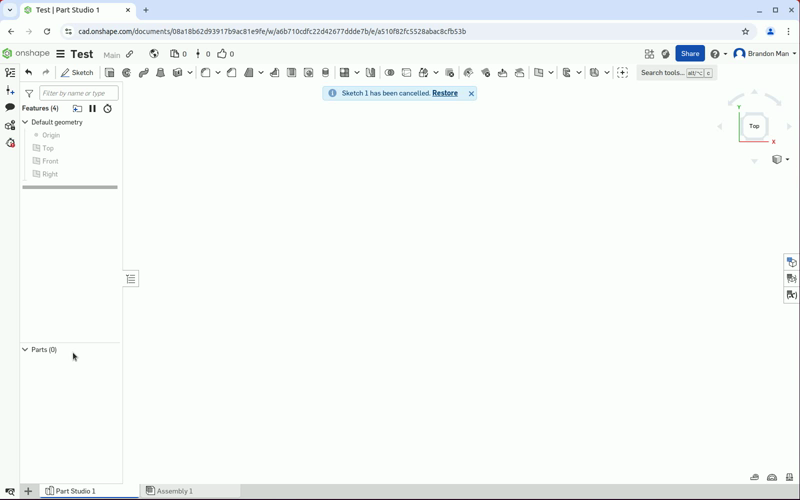
key(up)
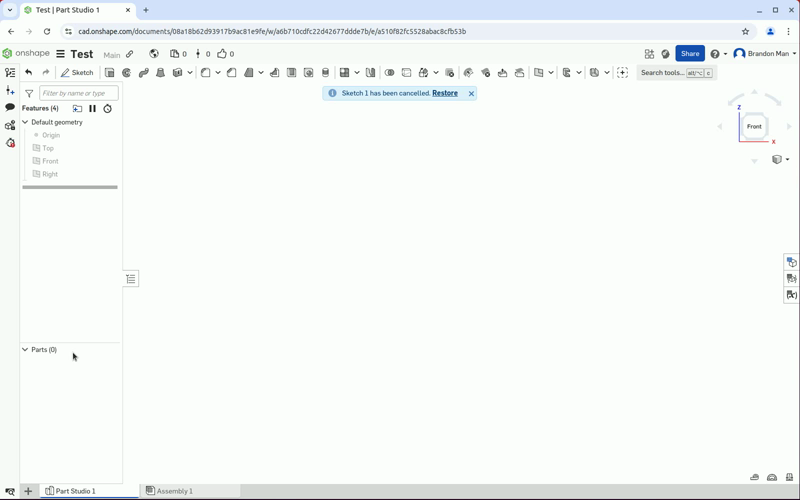
key_up(shift)
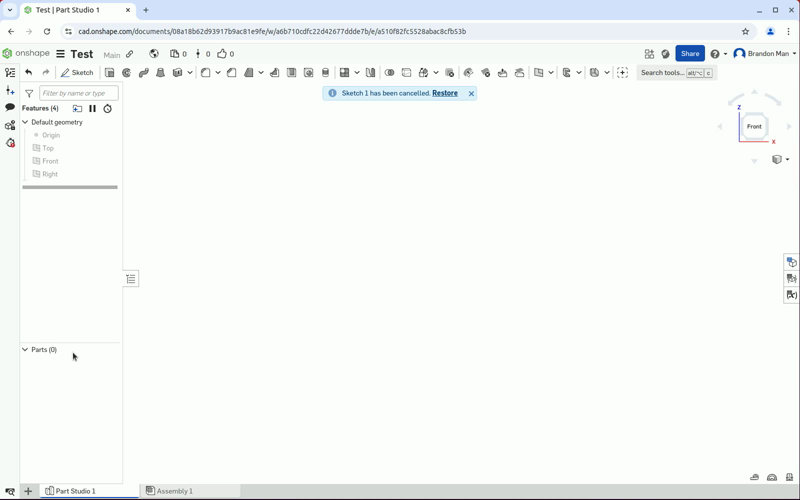
mouse_move(73, 352)
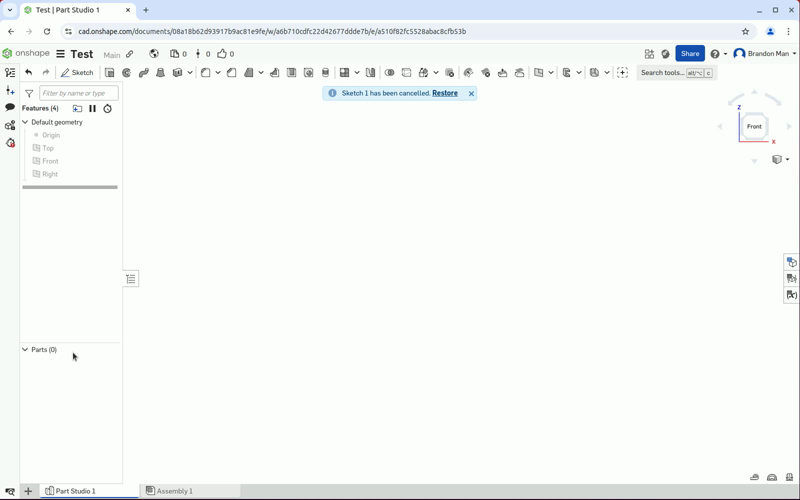
key(shift+y)
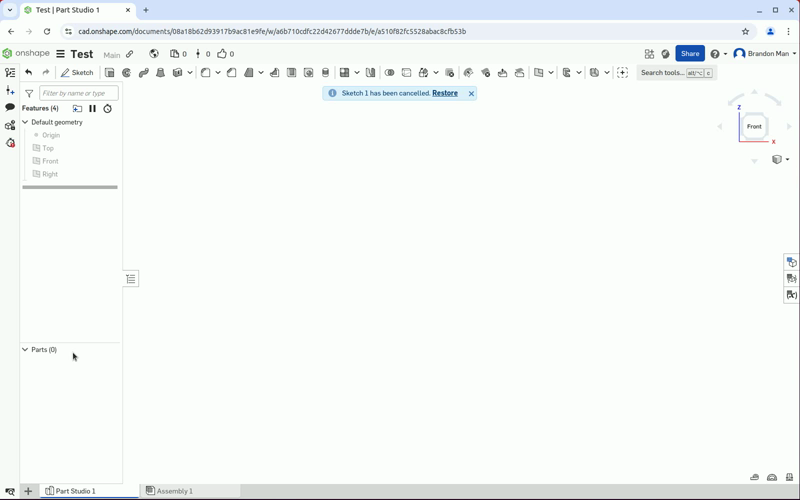
key(shift+s)
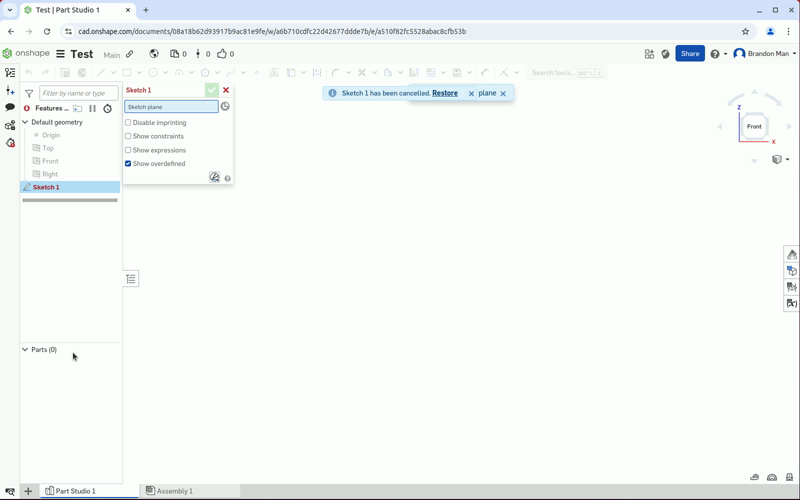
mouse_move(73, 163)
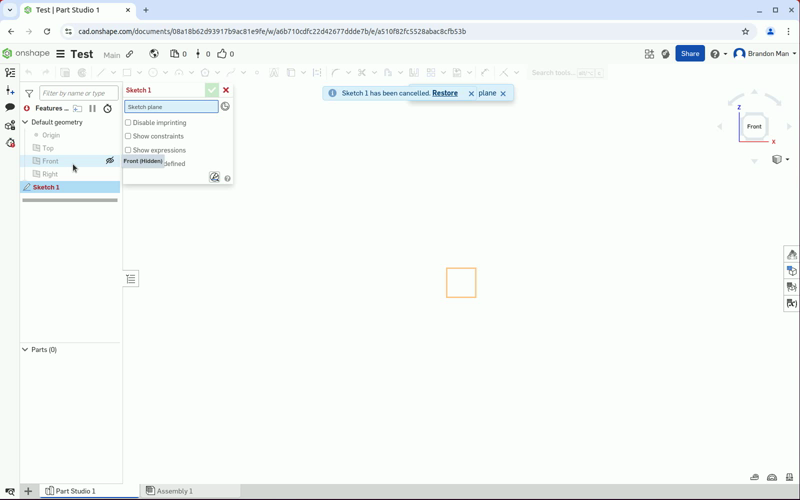
click(73, 163)
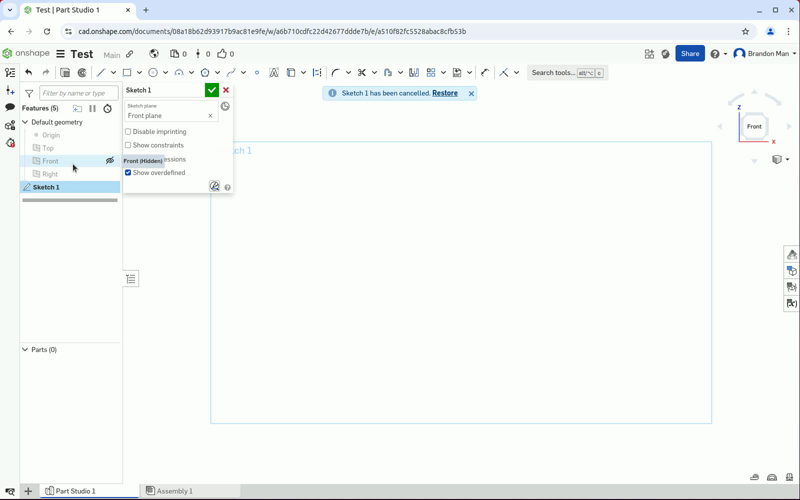
mouse_move(73, 352)
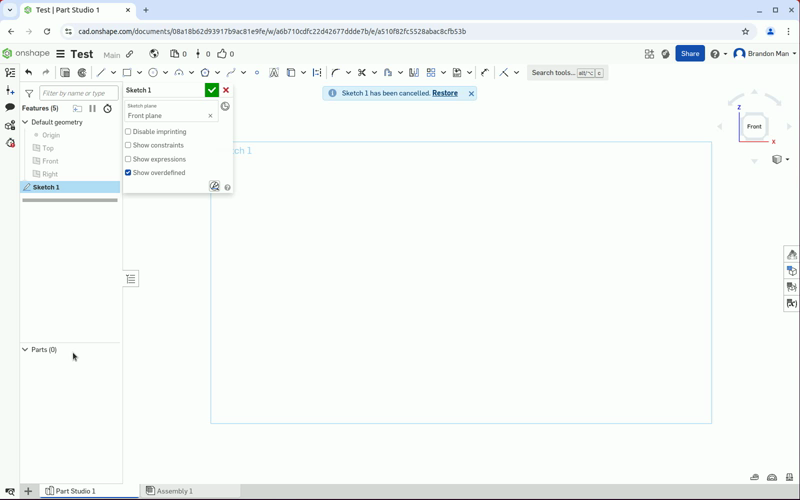
key(y)
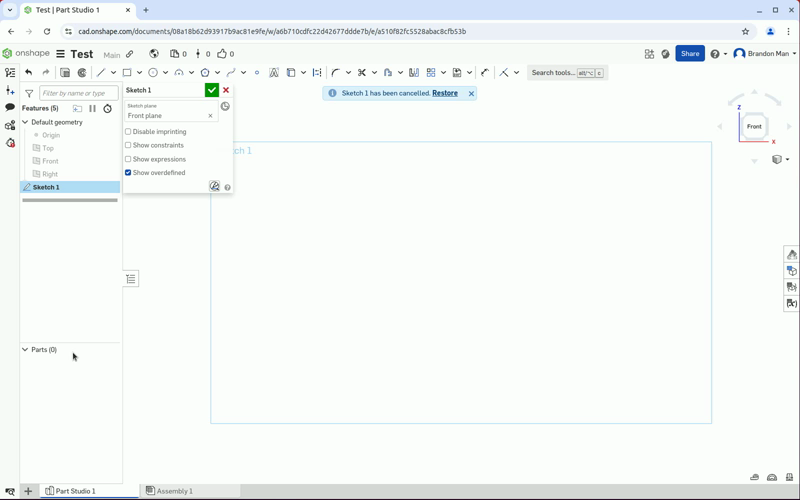
key(l)
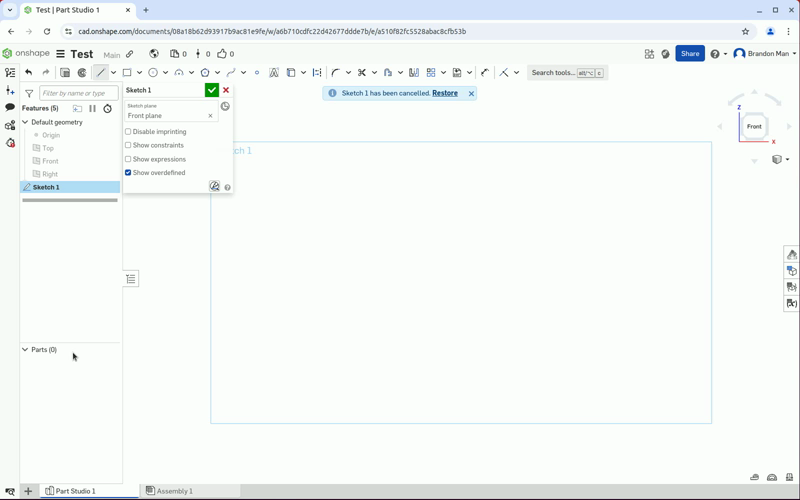
key_down(shift)
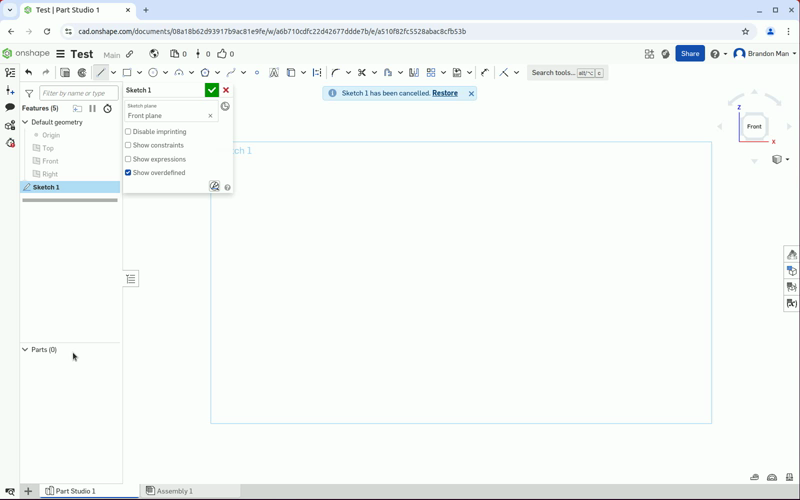
mouse_move(460, 282)
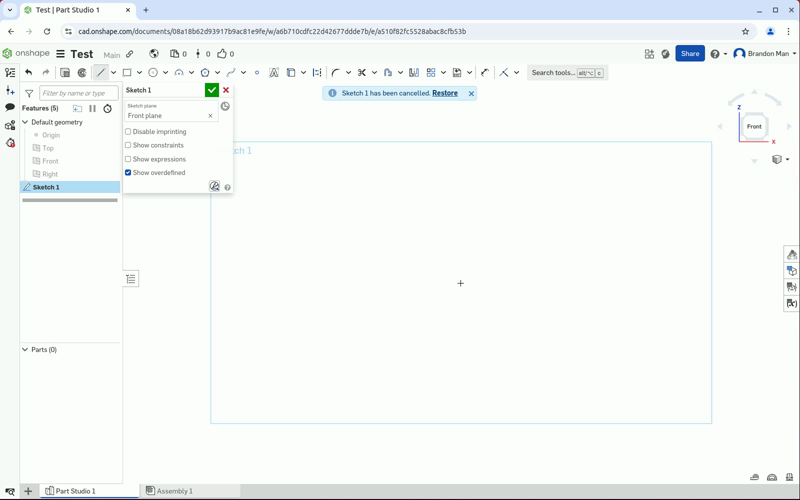
click(460, 282)
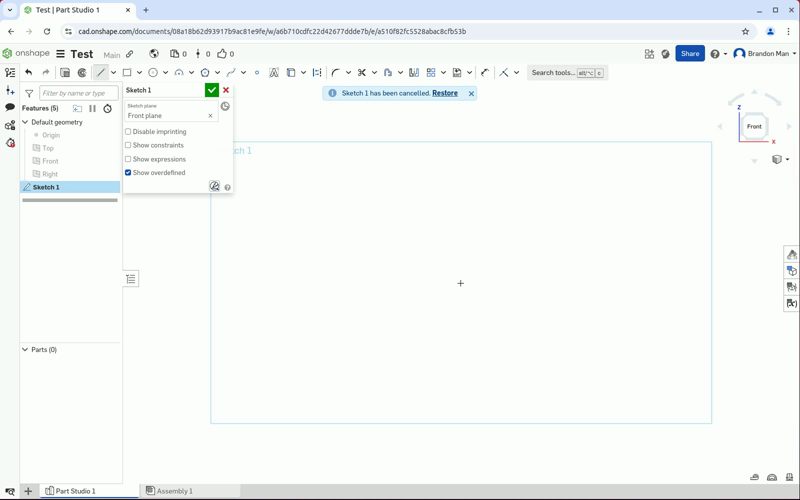
key_up(shift)
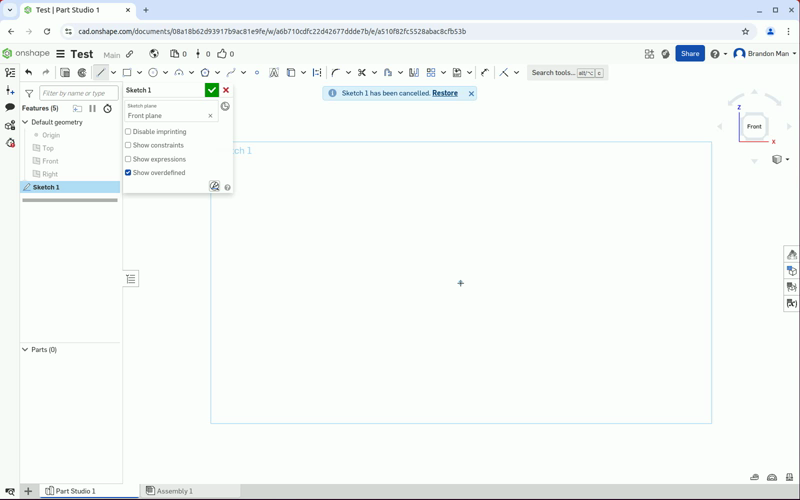
key_down(shift)
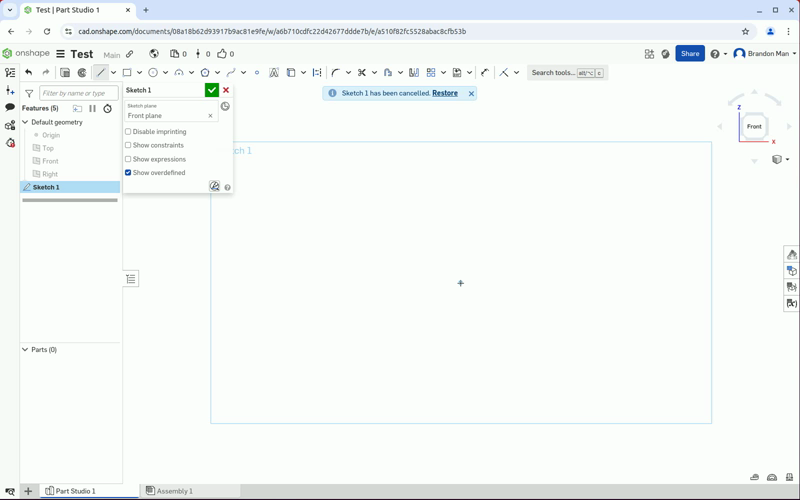
mouse_move(573, 282)
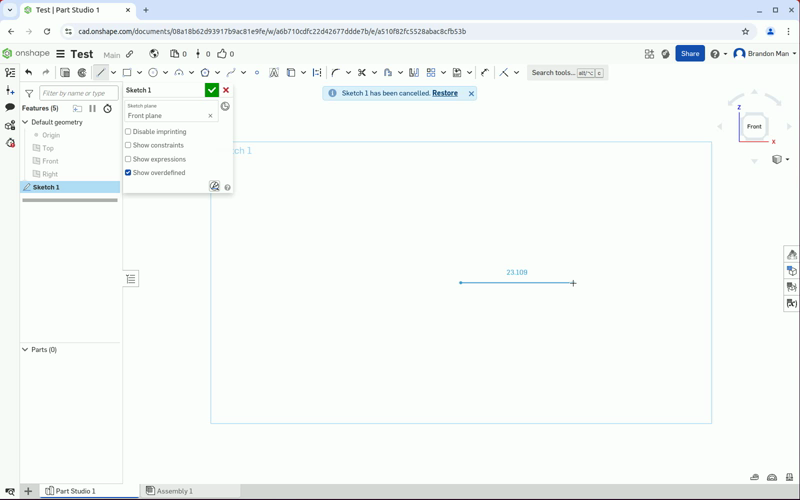
click(573, 282)
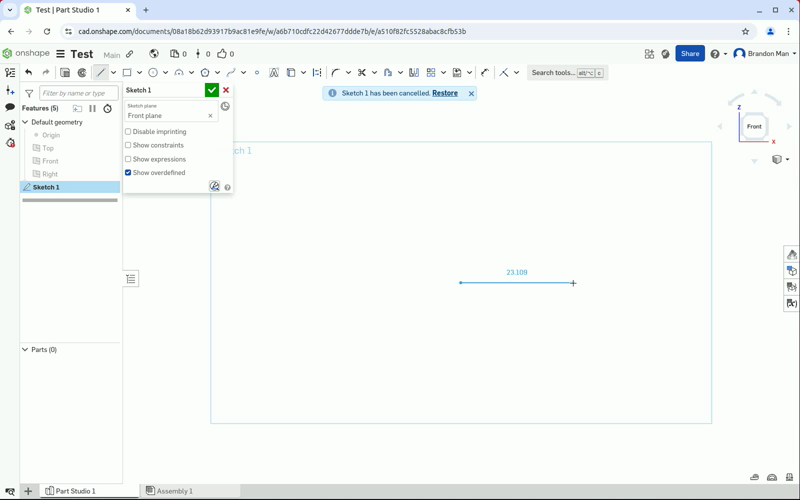
key_up(shift)
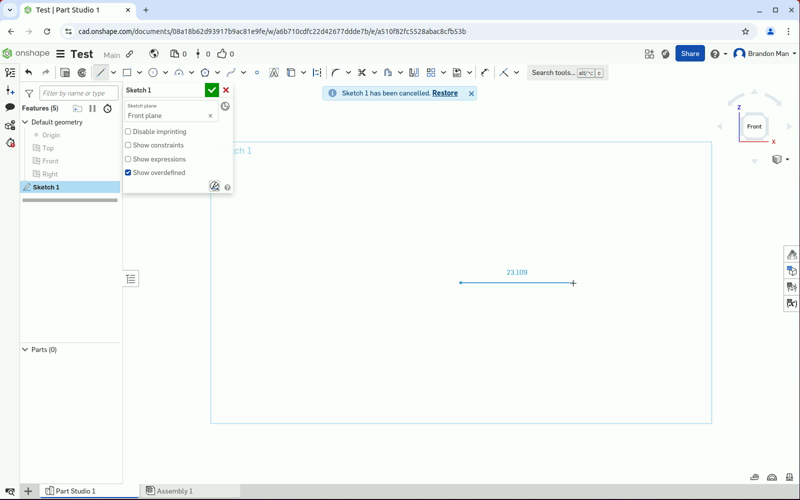
key_down(shift)
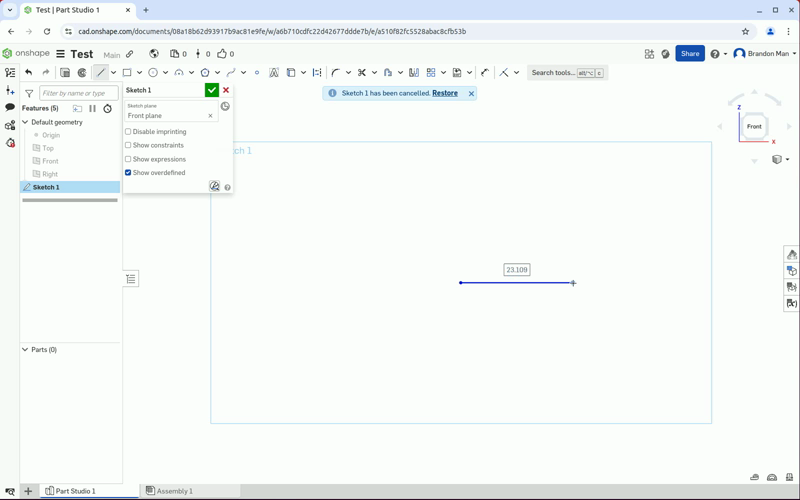
mouse_move(589, 282)
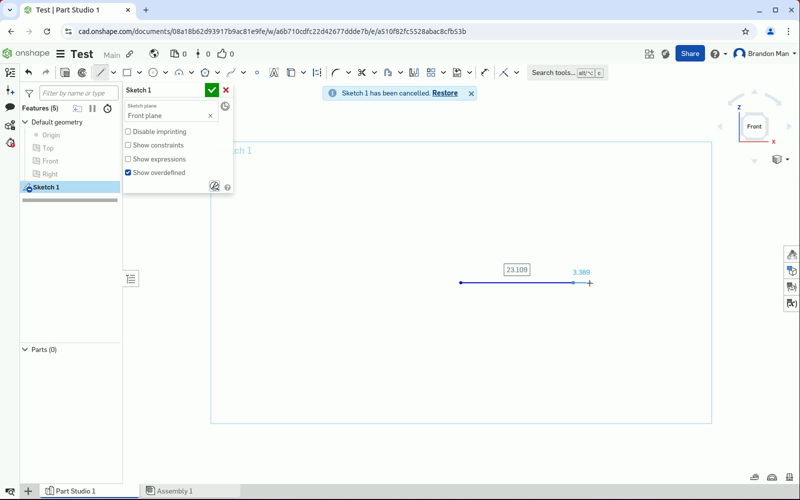
mouse_move(573, 229)
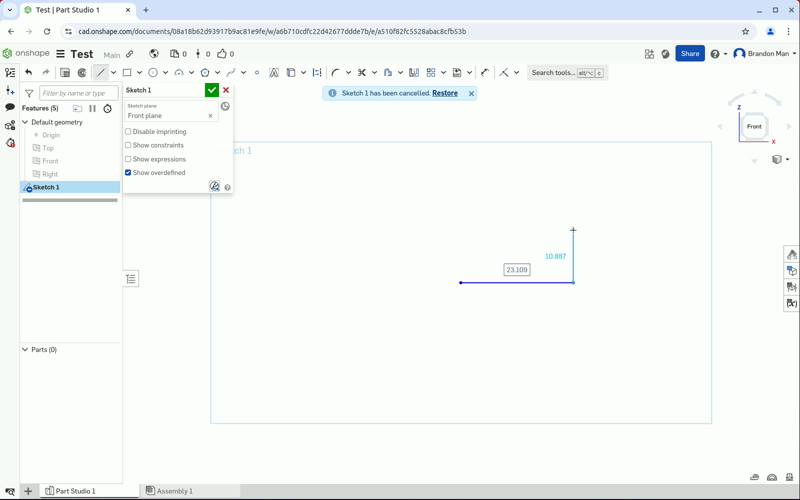
click(573, 229)
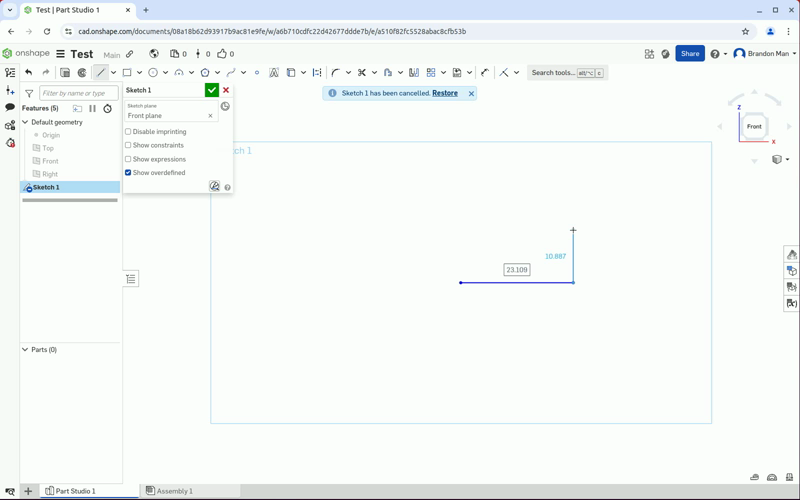
key_up(shift)
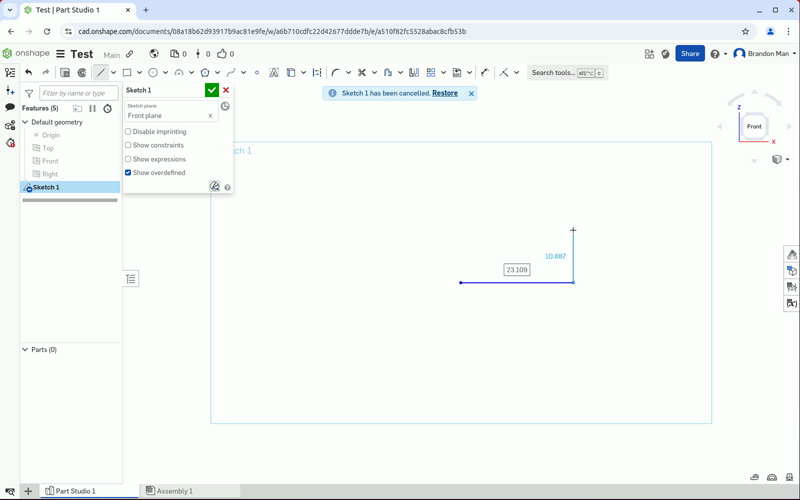
key_down(shift)
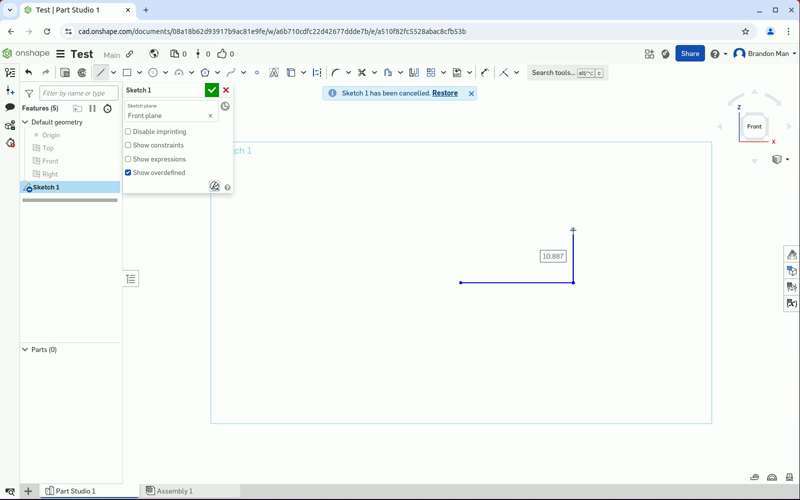
mouse_move(460, 229)
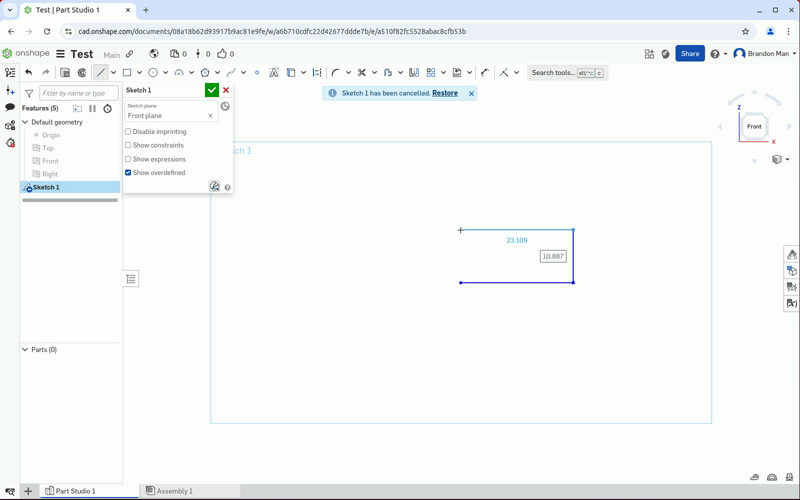
click(460, 229)
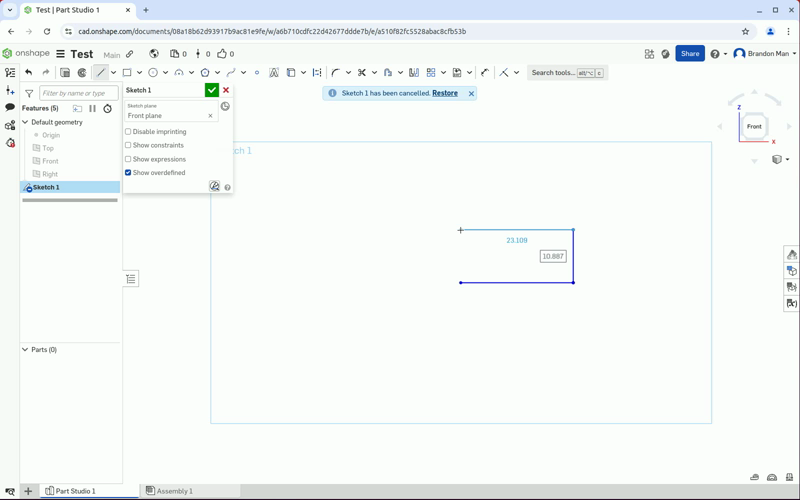
key_up(shift)
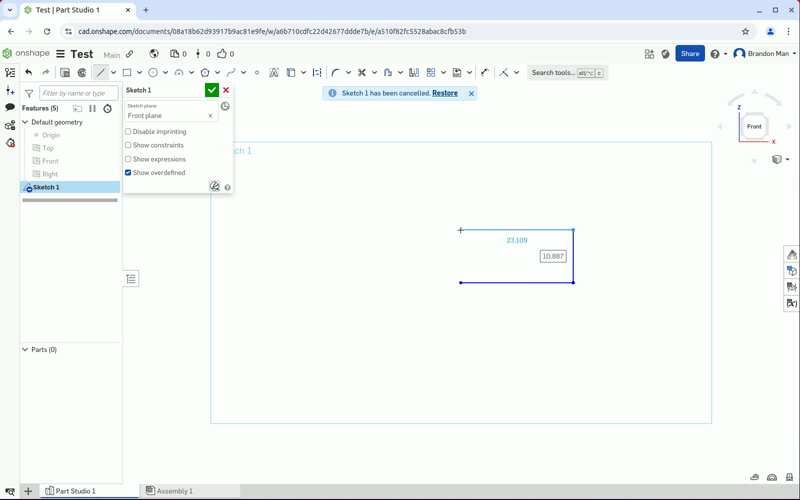
mouse_move(490, 229)
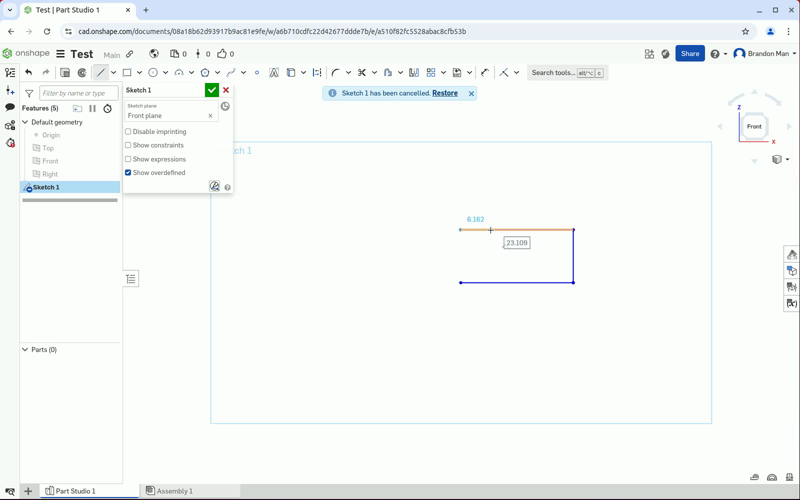
key_down(shift)
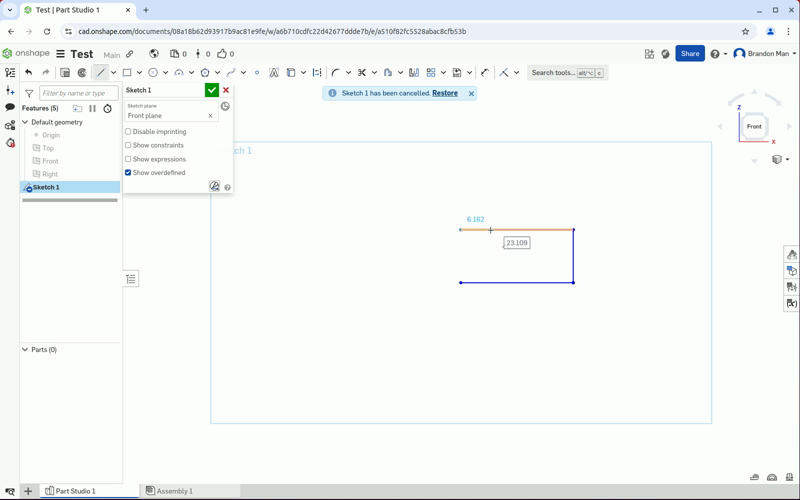
mouse_move(460, 282)
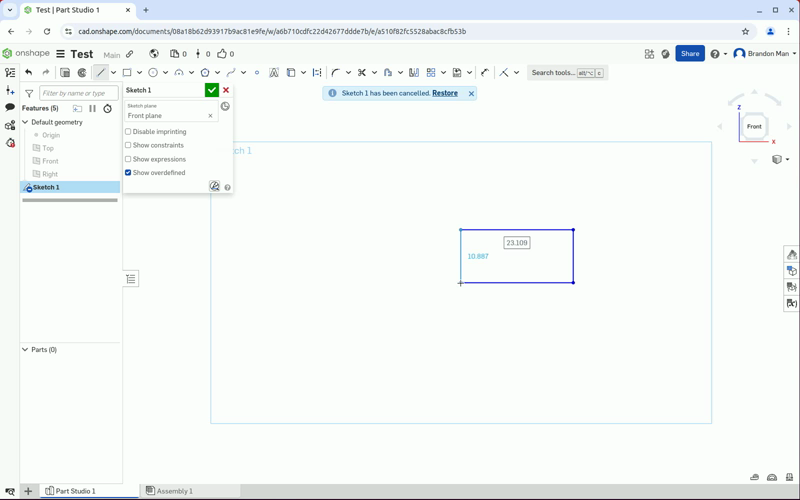
key_up(shift)
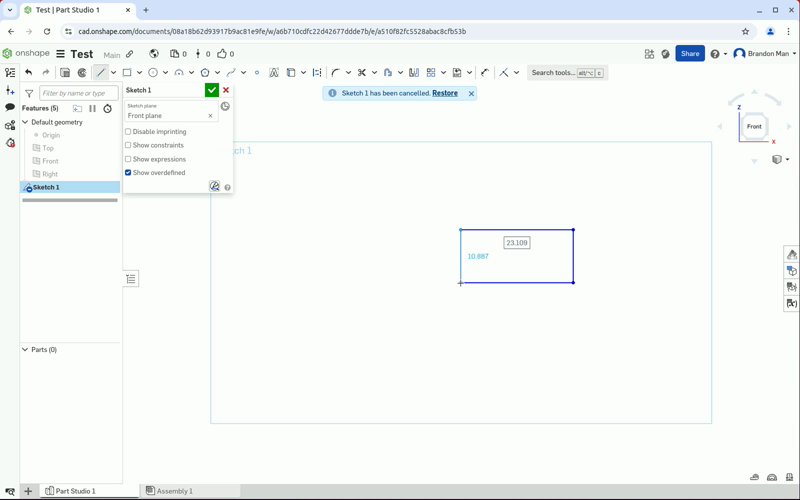
click(460, 282)
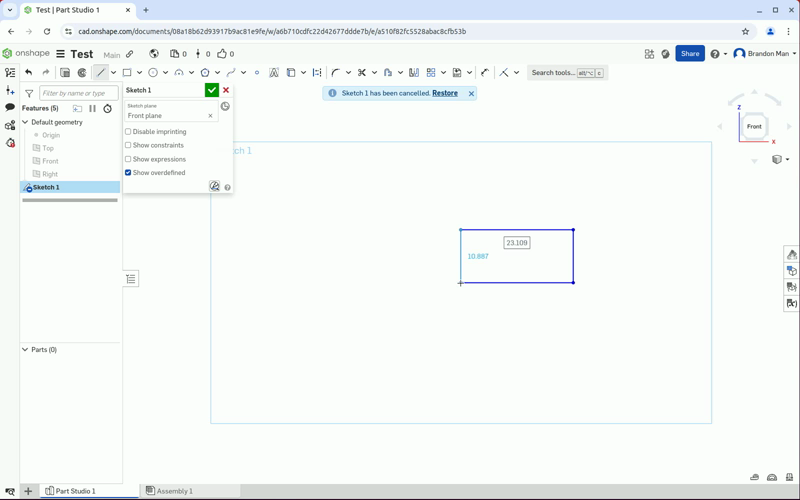
key(esc)
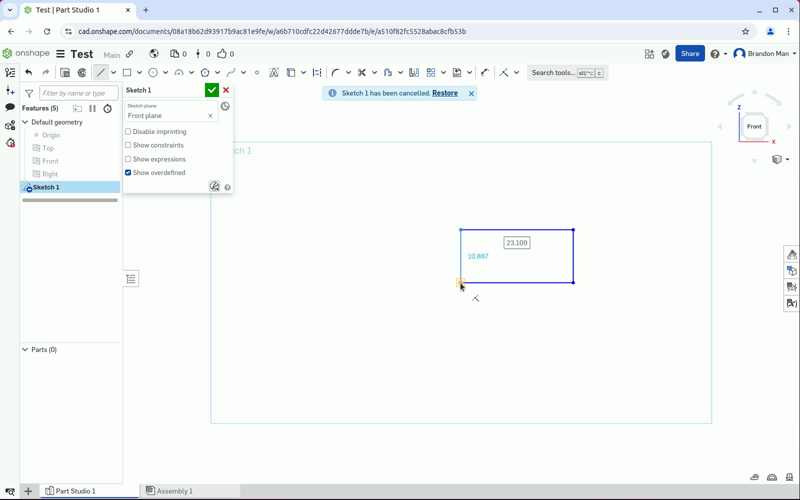
mouse_move(484, 246)
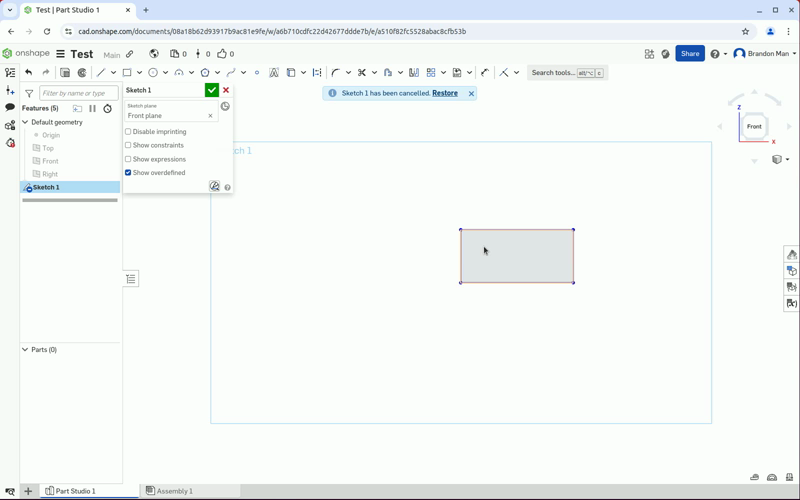
click(484, 246)
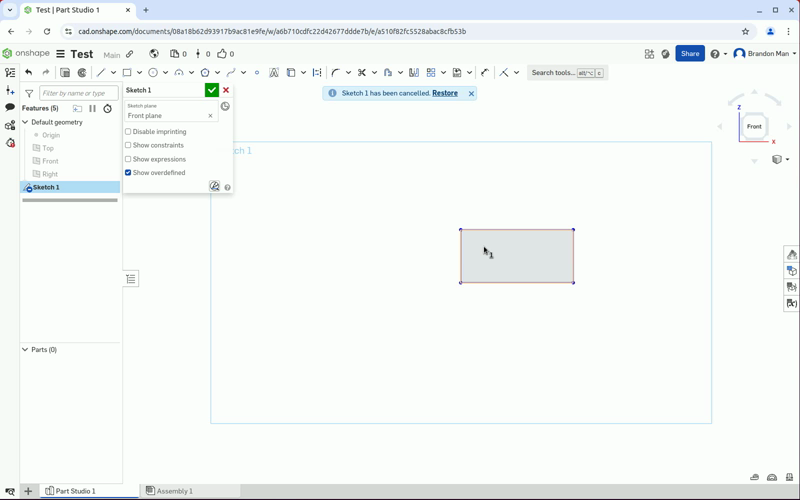
mouse_move(73, 352)
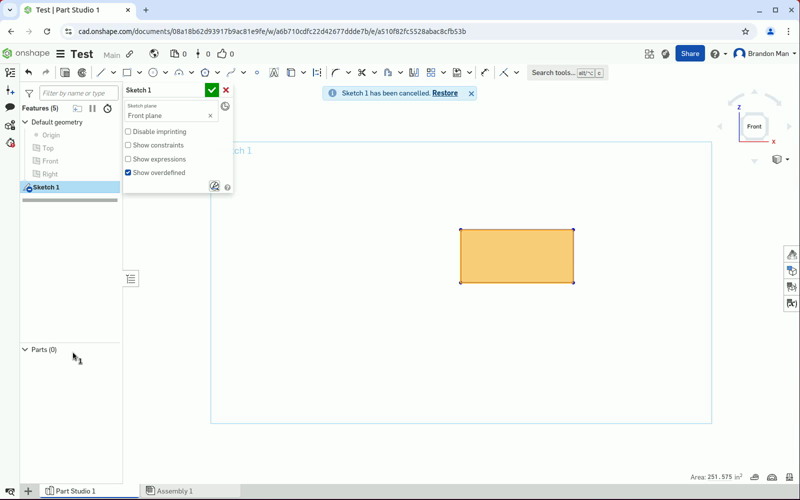
key(shift+y)
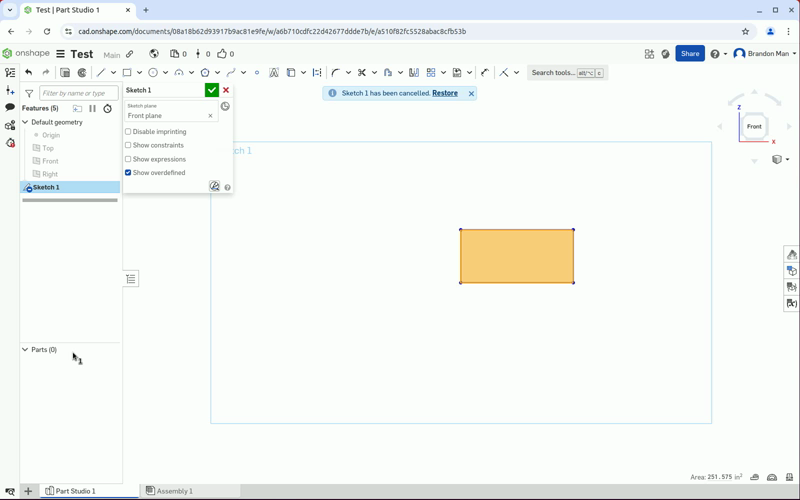
key(shift+e)
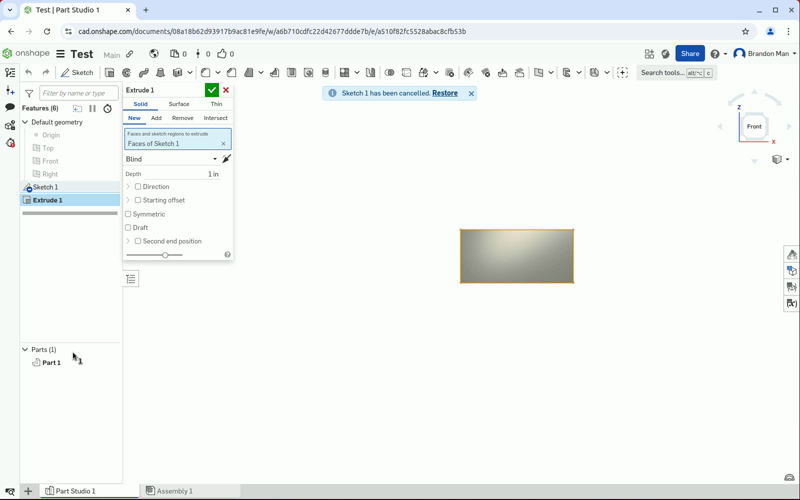
mouse_move(143, 106)
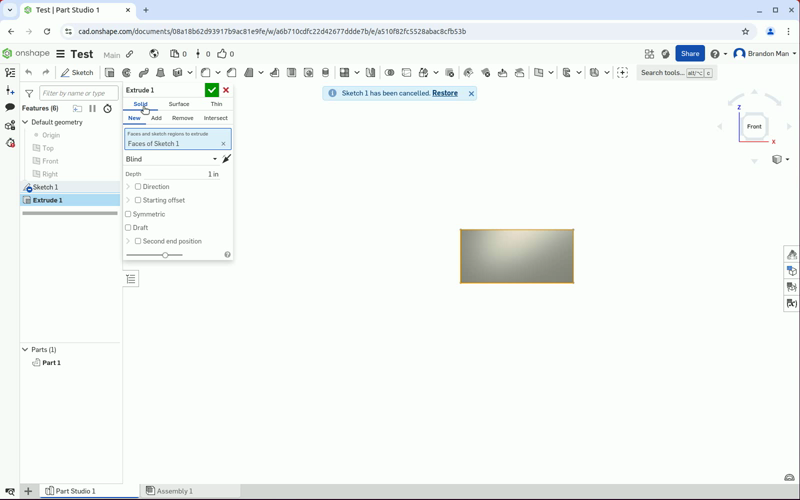
click(143, 106)
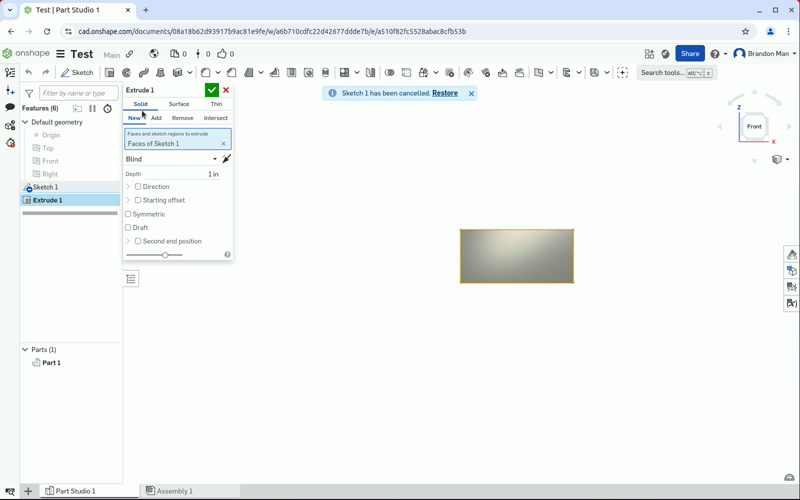
mouse_move(137, 120)
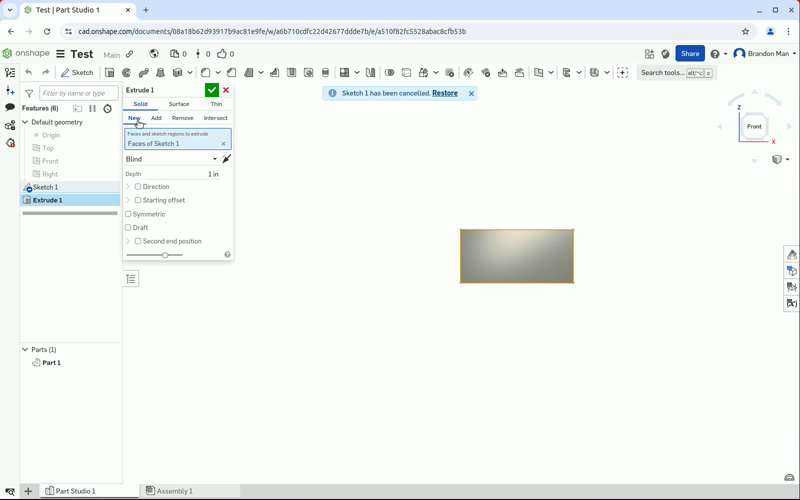
click(137, 120)
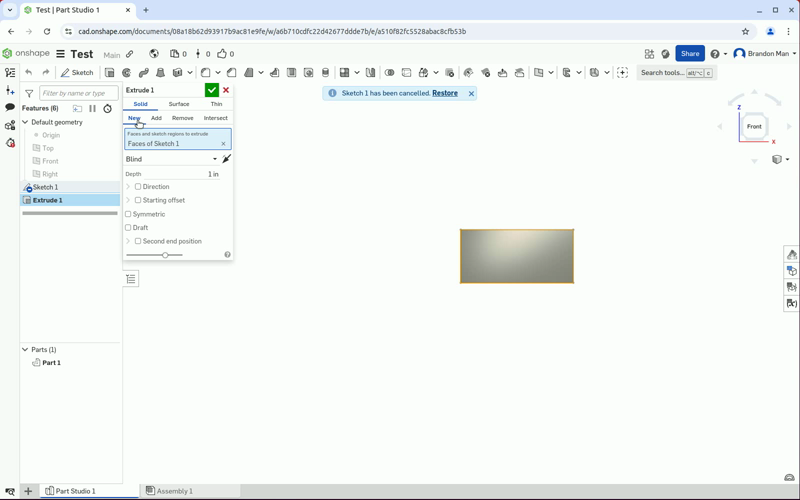
key(tab, 4)
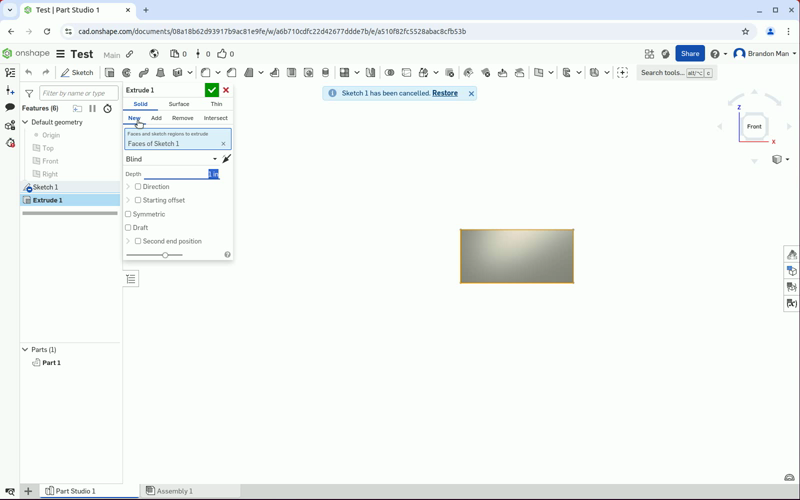
text(-14.683)
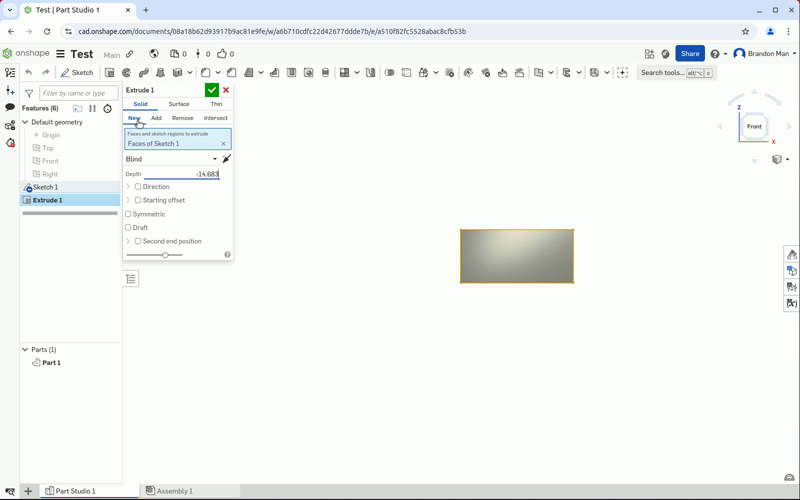
key(enter)
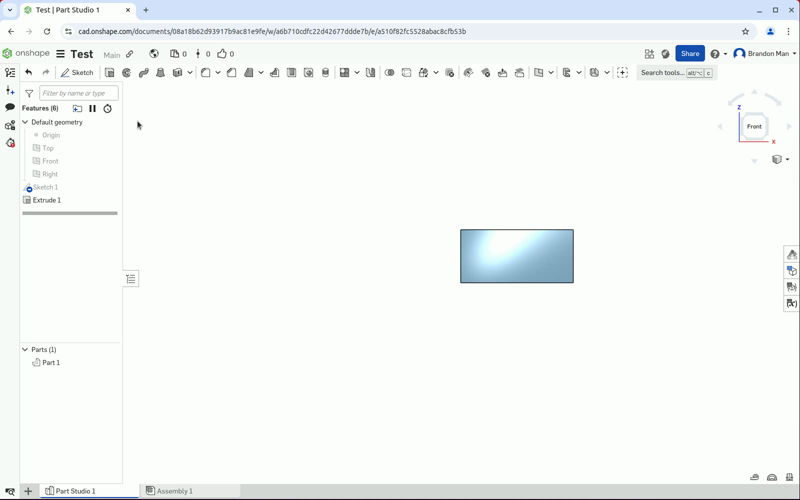
key(shift+h)
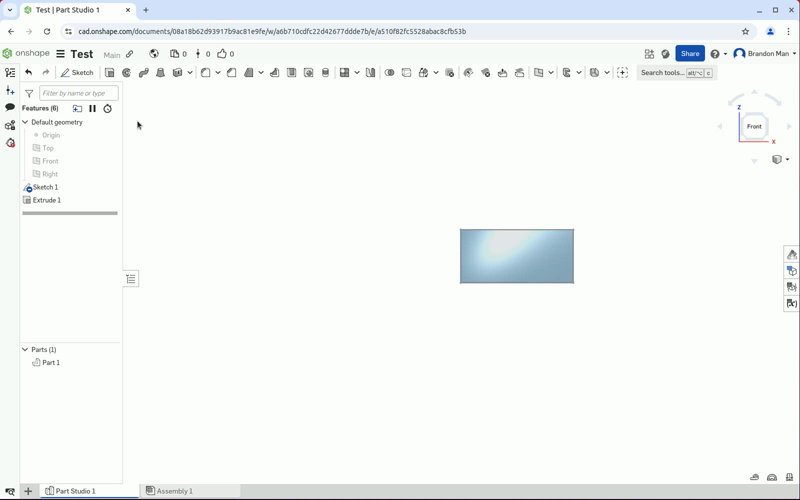
key(shift+h)
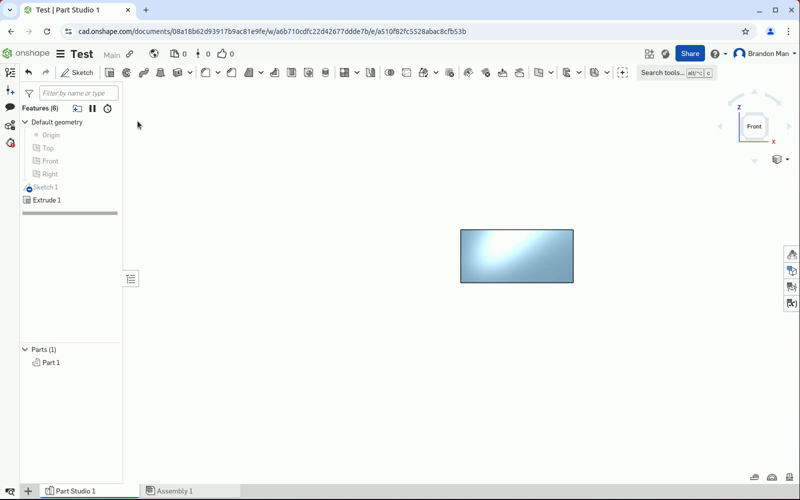
mouse_move(73, 189)
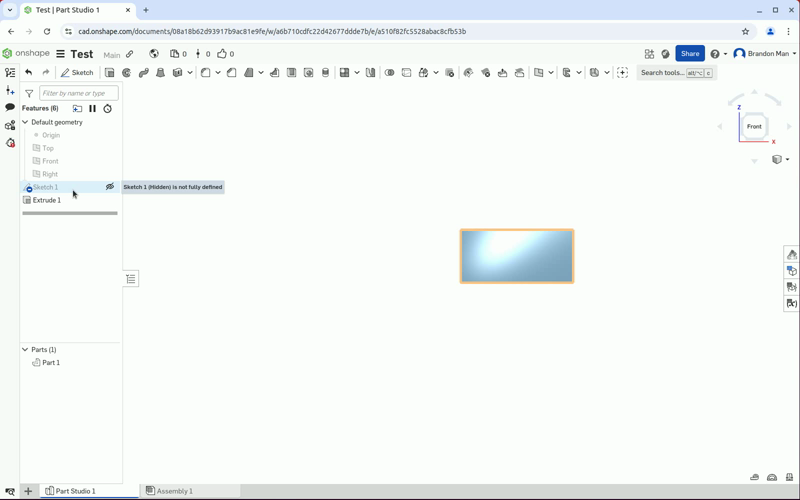
click(73, 189)
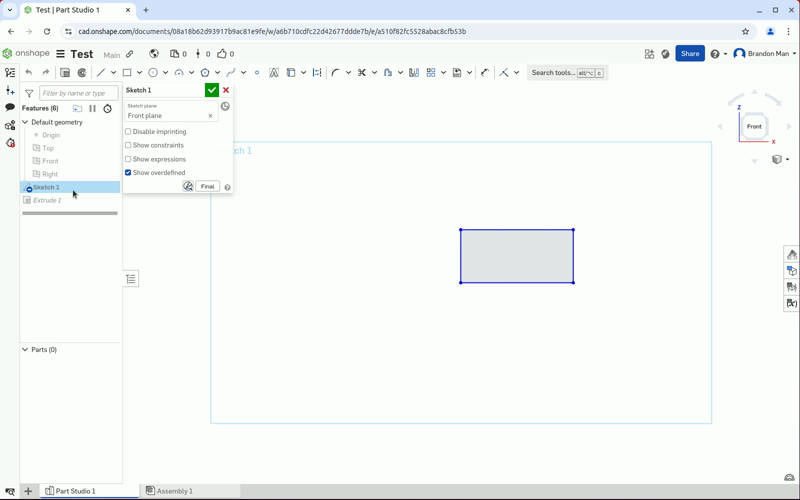
mouse_move(229, 92)
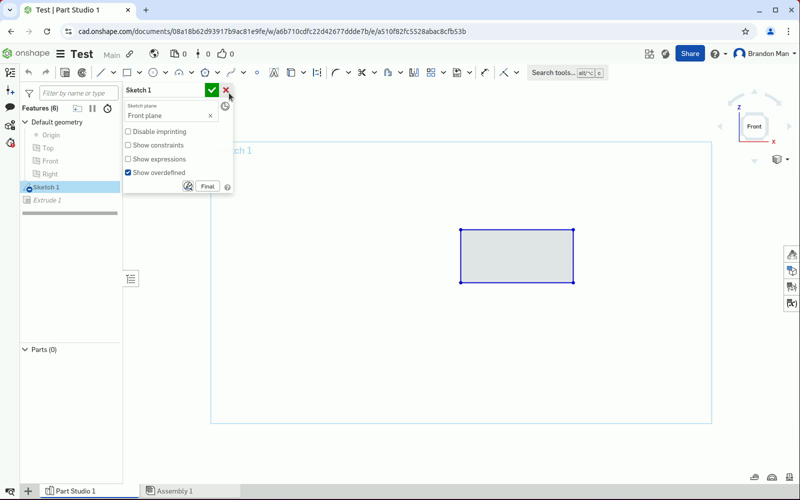
click(229, 92)
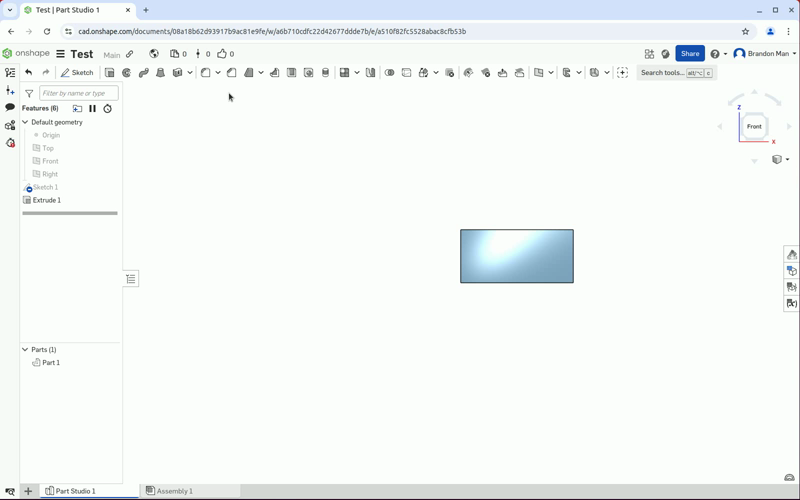
mouse_move(73, 352)
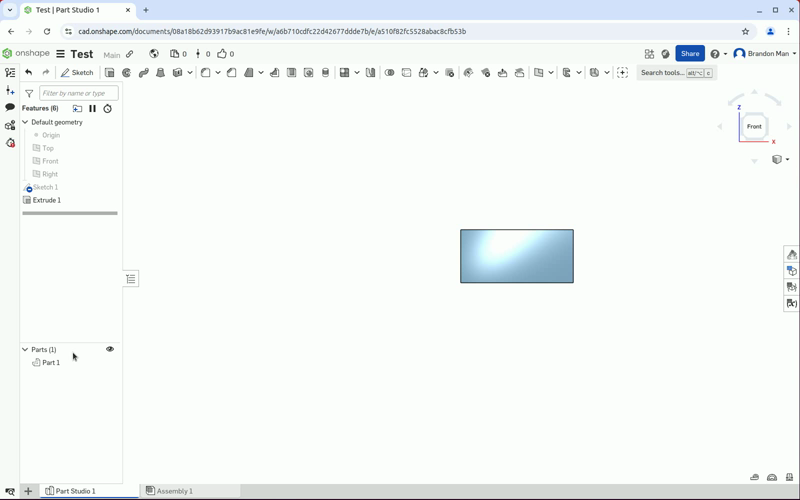
key(y)
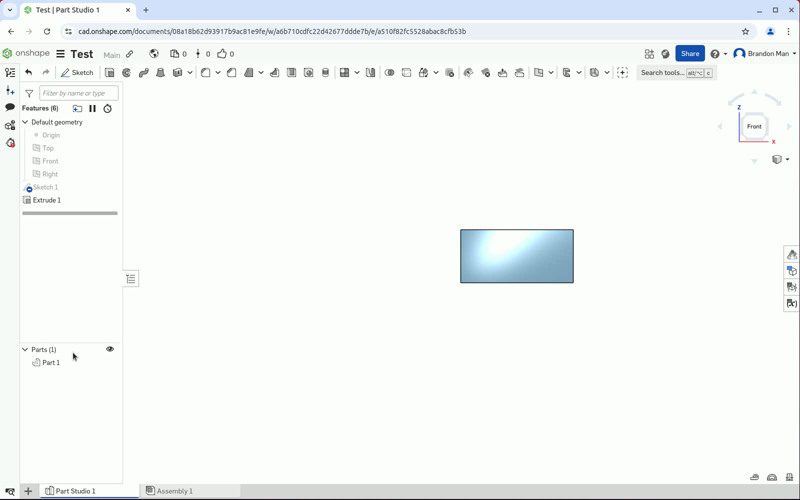
key(shift+p)
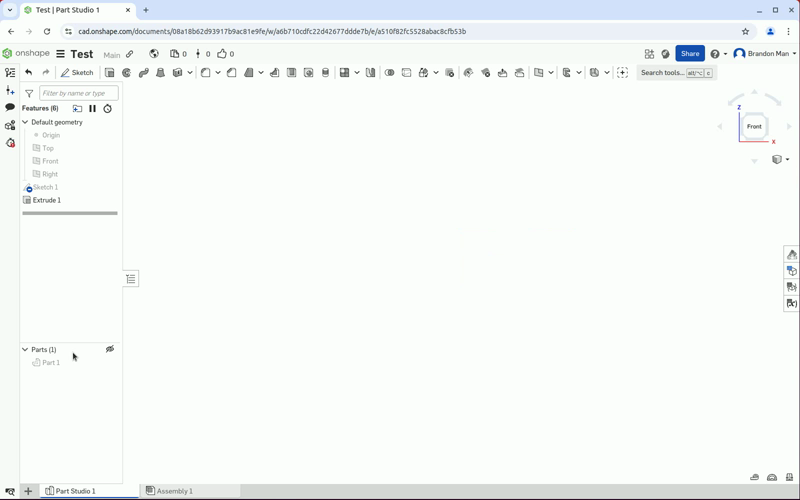
key(space)
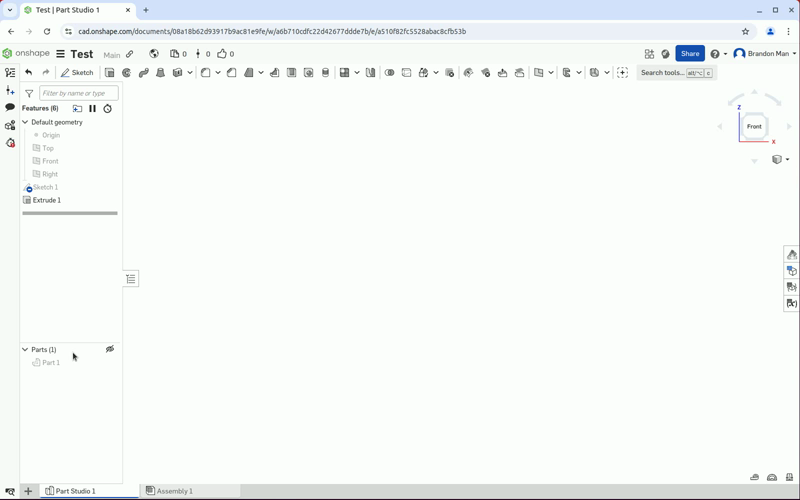
key_down(shift)
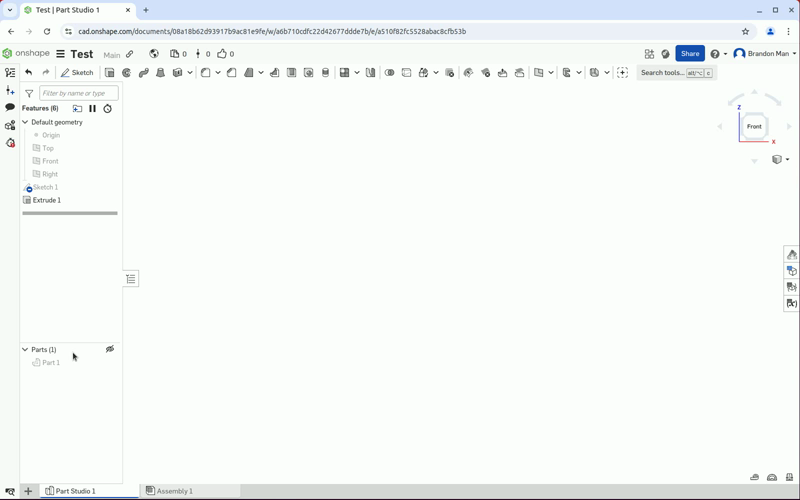
key(down)
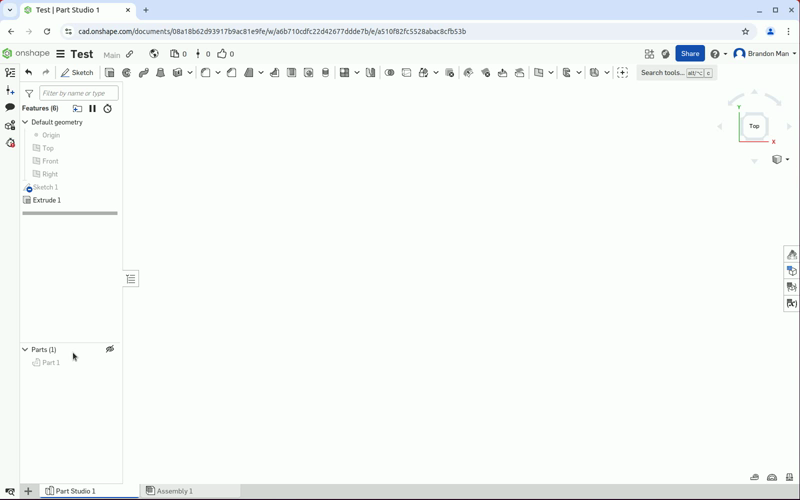
key_up(shift)
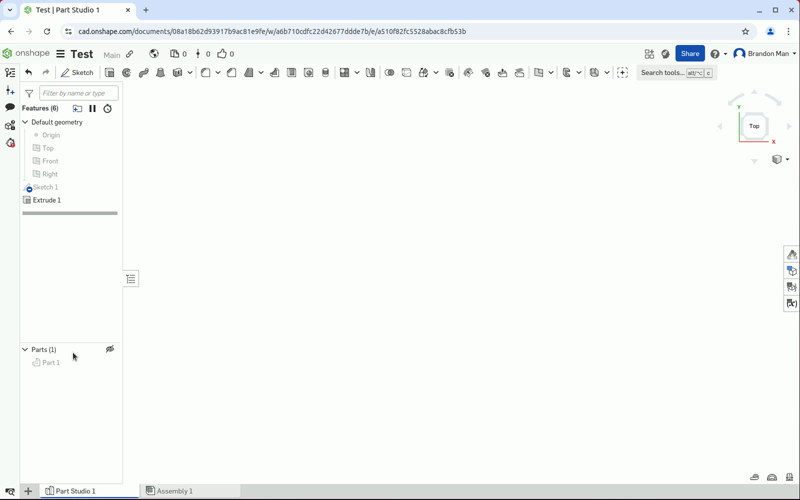
mouse_move(73, 352)
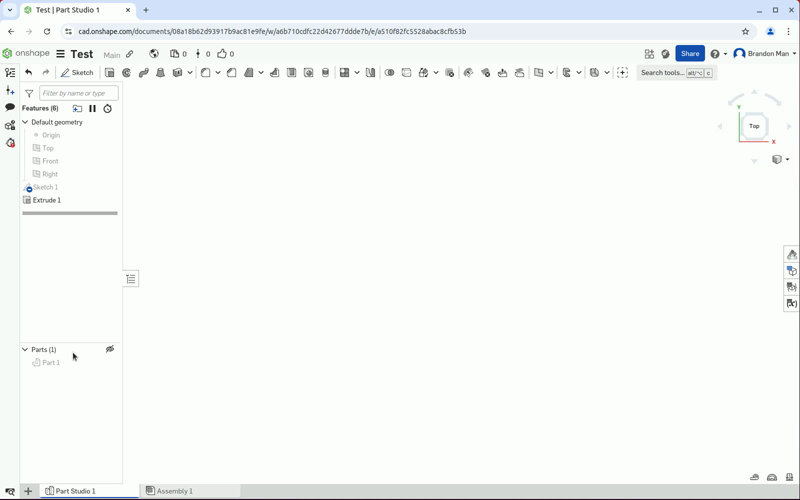
key(shift+y)
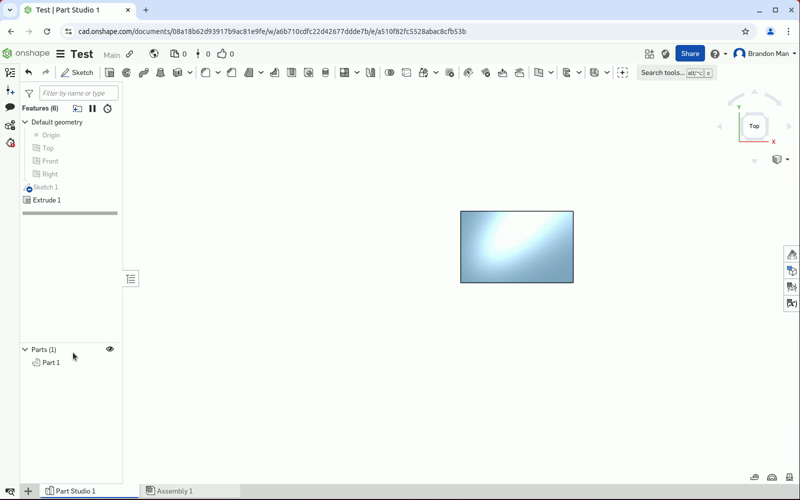
mouse_move(541, 75)
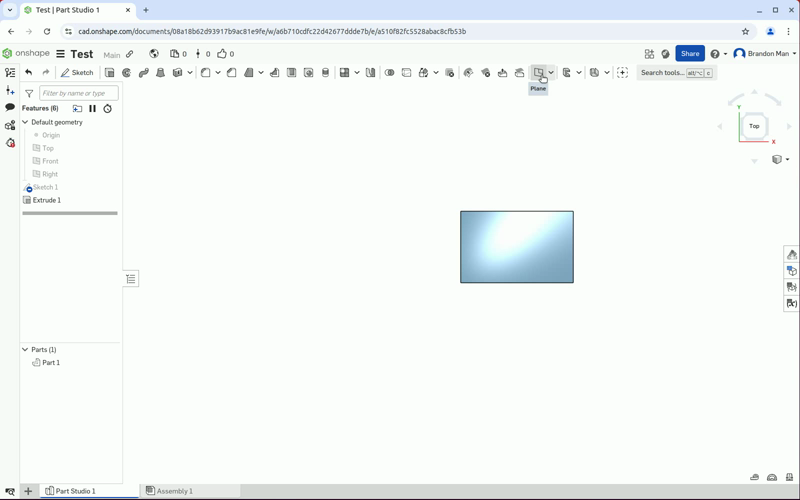
click(541, 75)
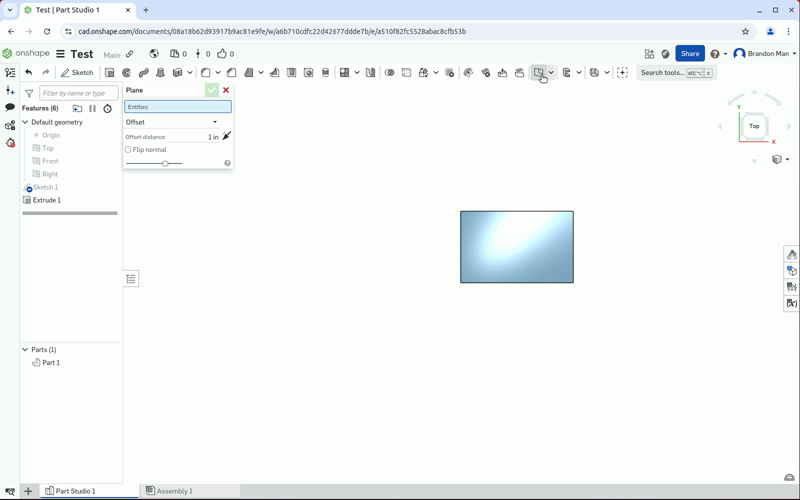
mouse_move(73, 150)
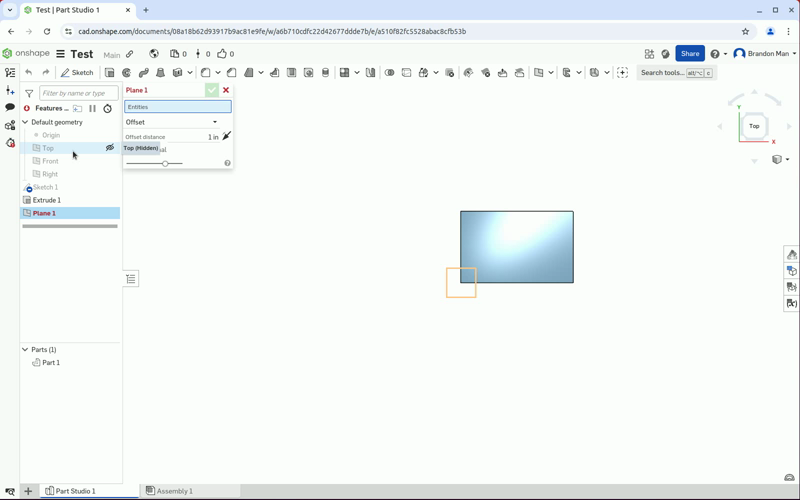
click(73, 150)
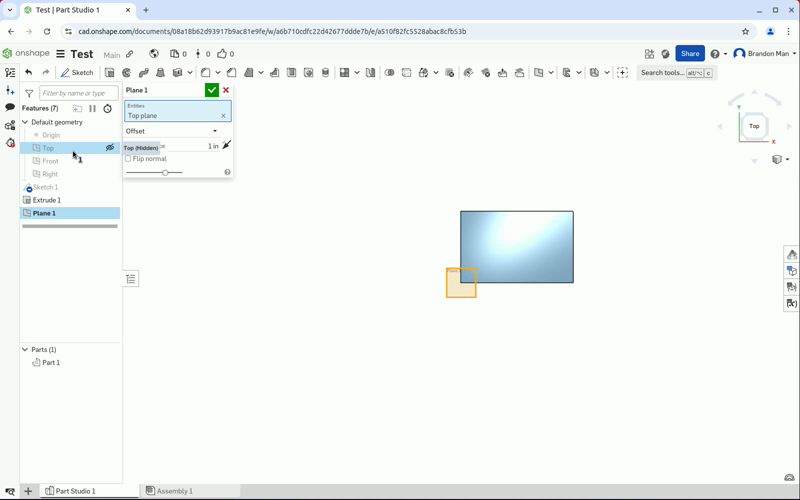
key(tab, 2)
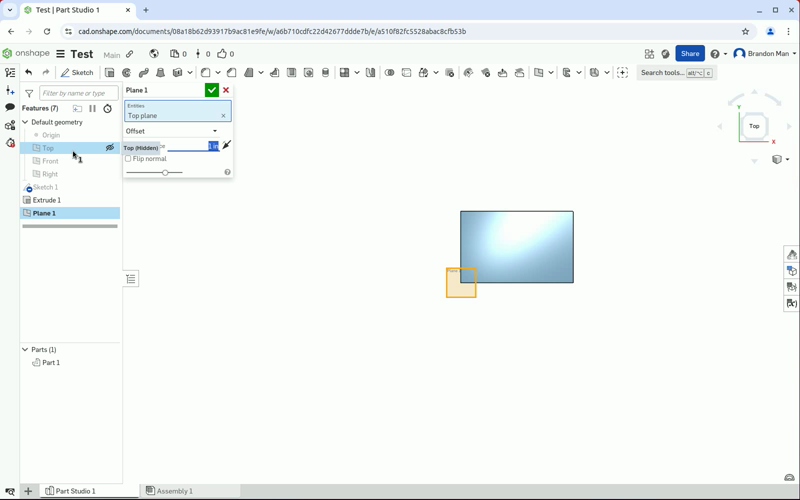
text(11.061)
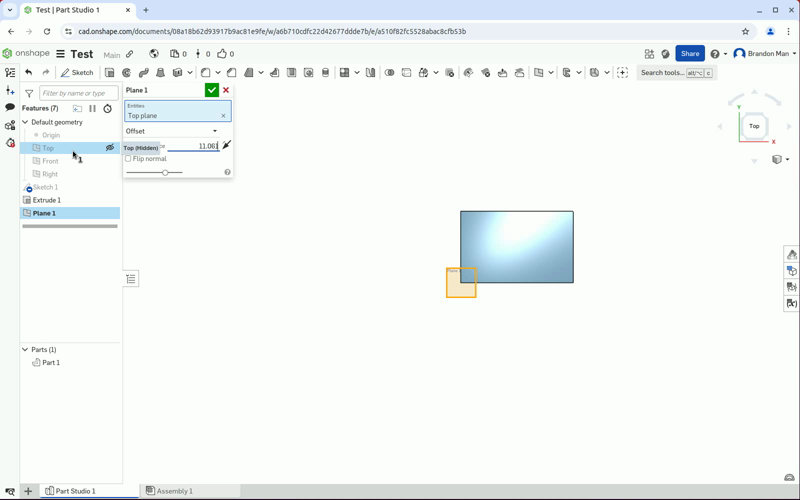
key(enter, 2)
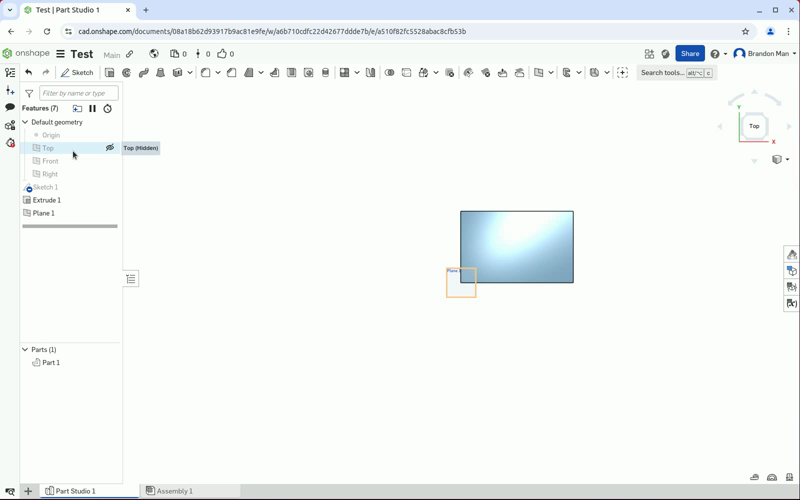
key(shift+s)
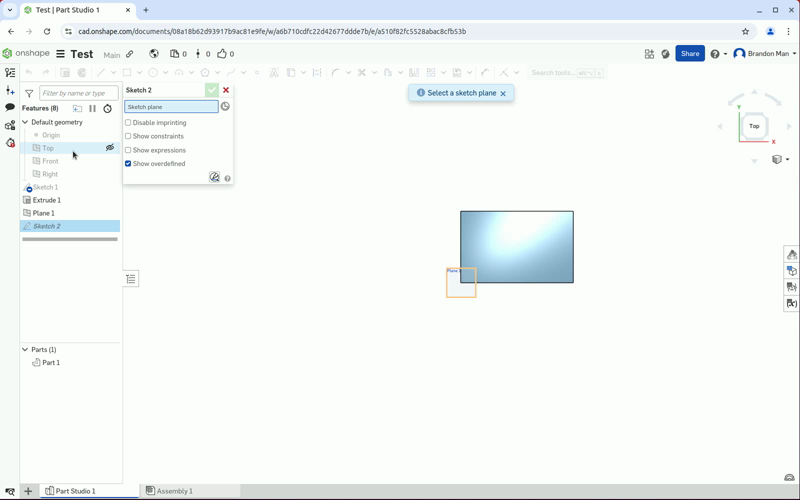
mouse_move(73, 215)
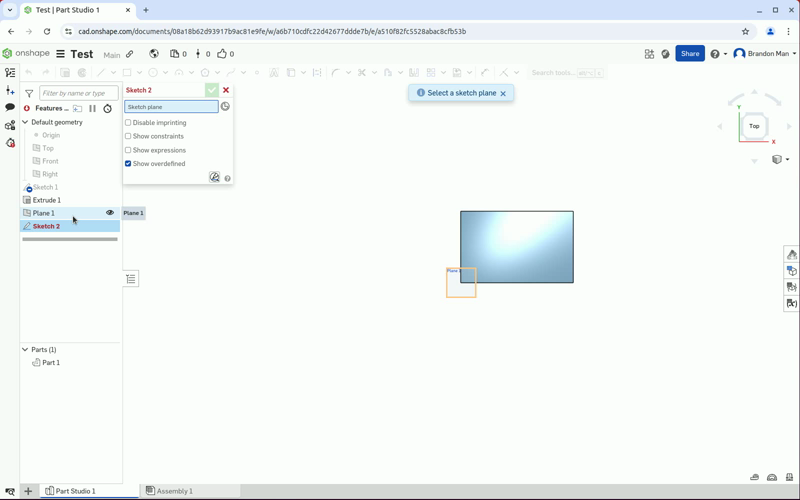
click(73, 215)
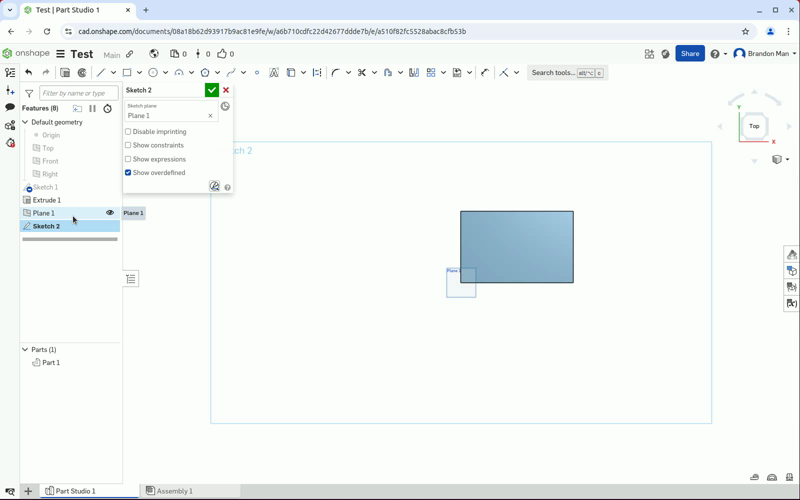
mouse_move(73, 352)
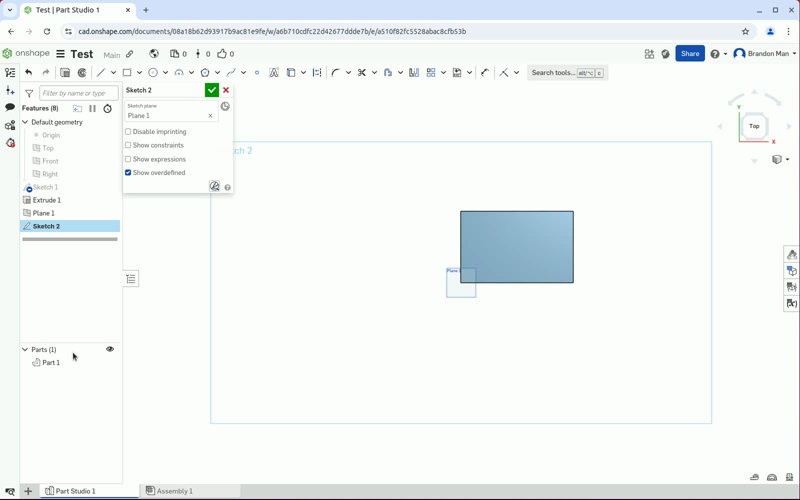
key(y)
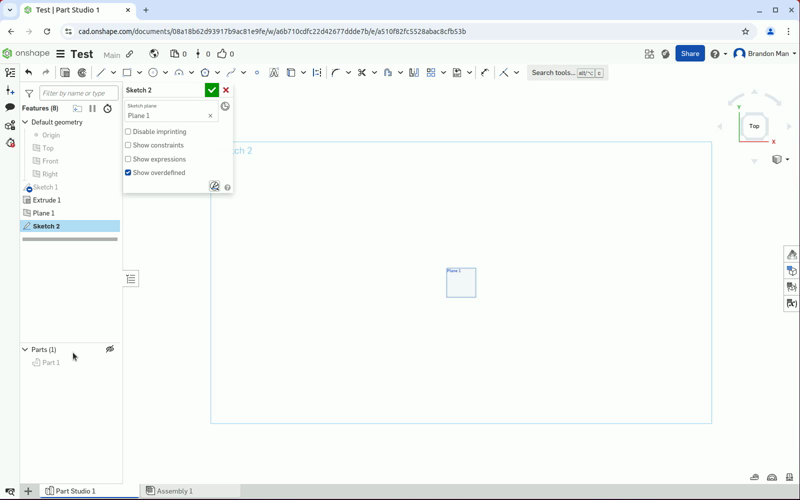
key(l)
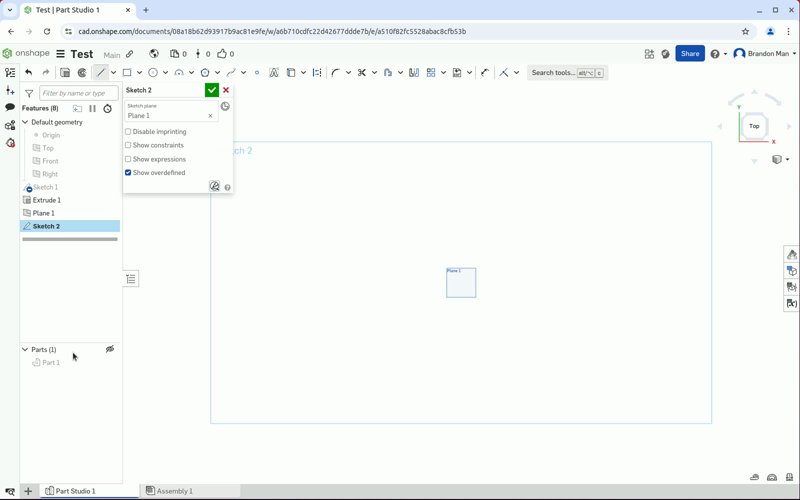
key_down(shift)
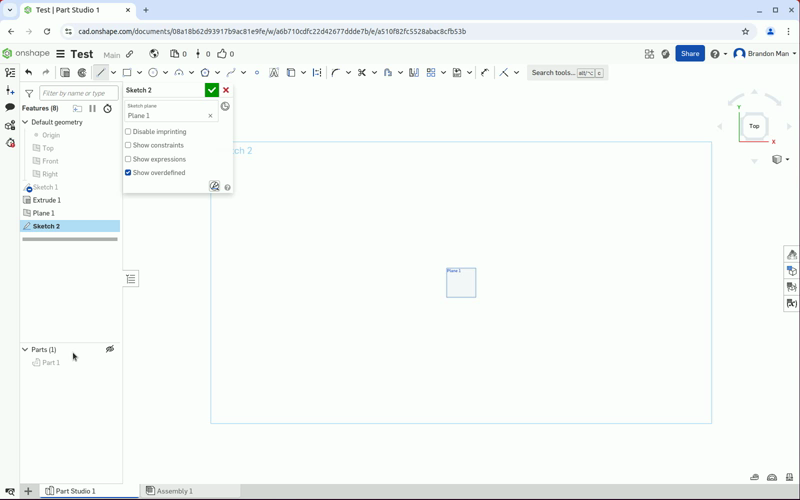
mouse_move(465, 278)
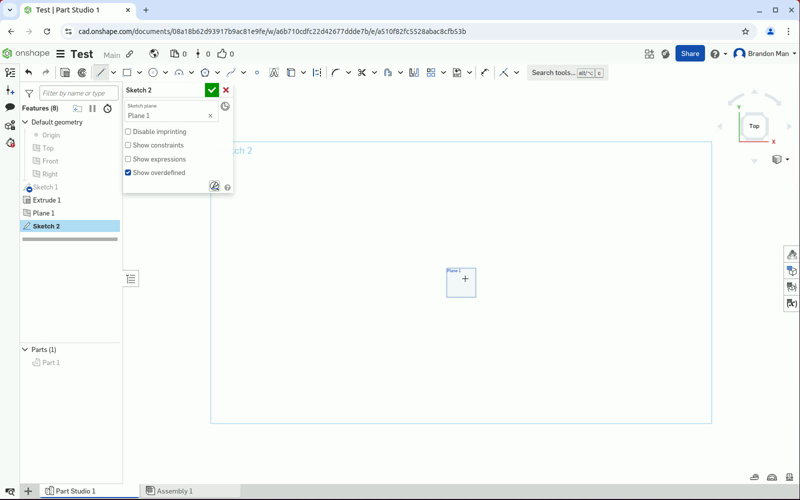
click(465, 278)
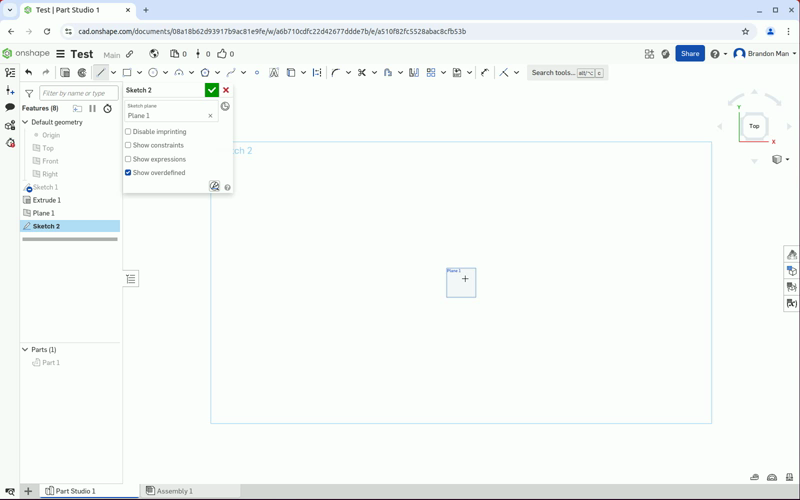
key_up(shift)
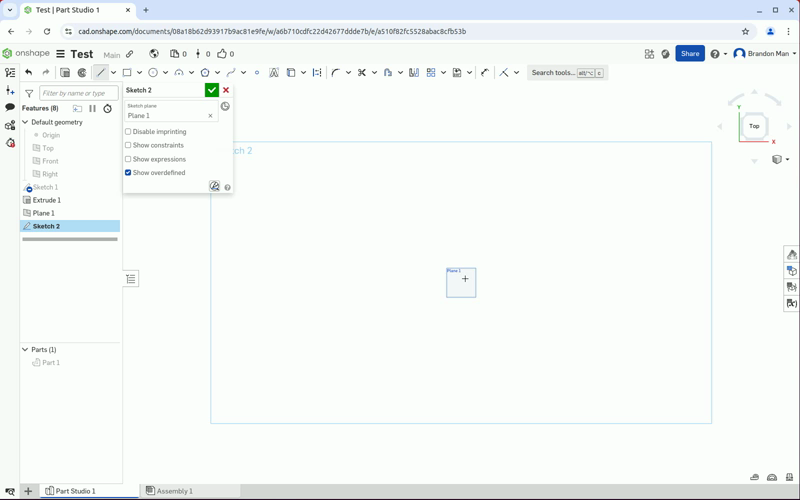
key_down(shift)
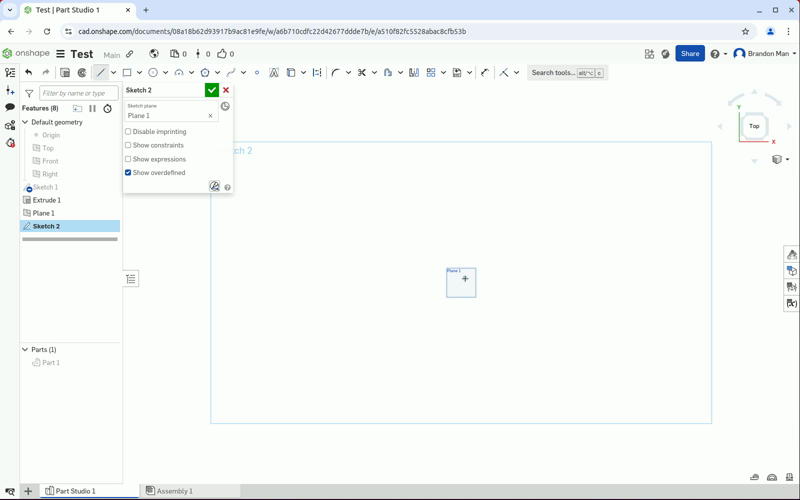
mouse_move(567, 278)
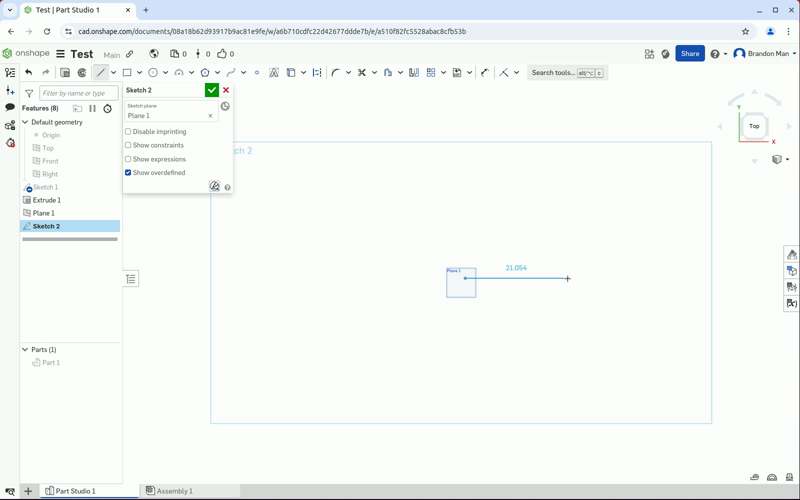
click(567, 278)
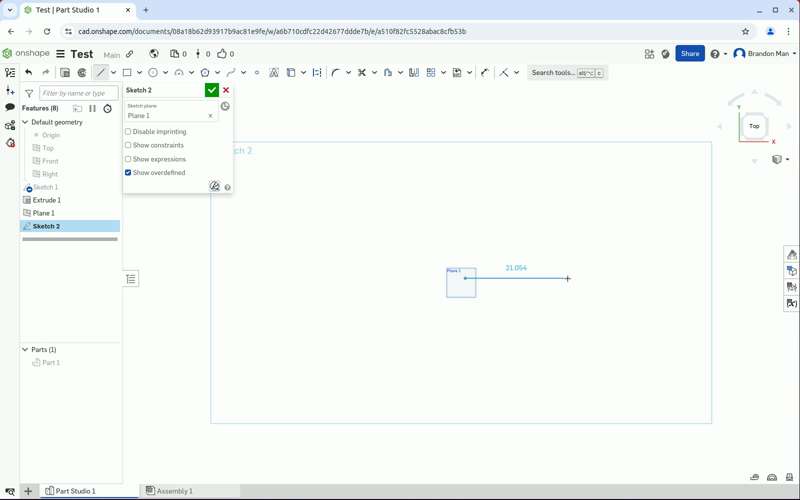
key_up(shift)
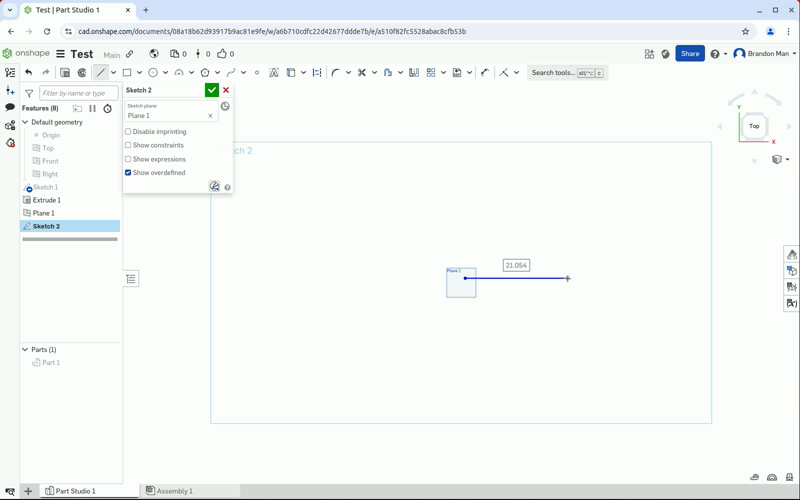
key_down(shift)
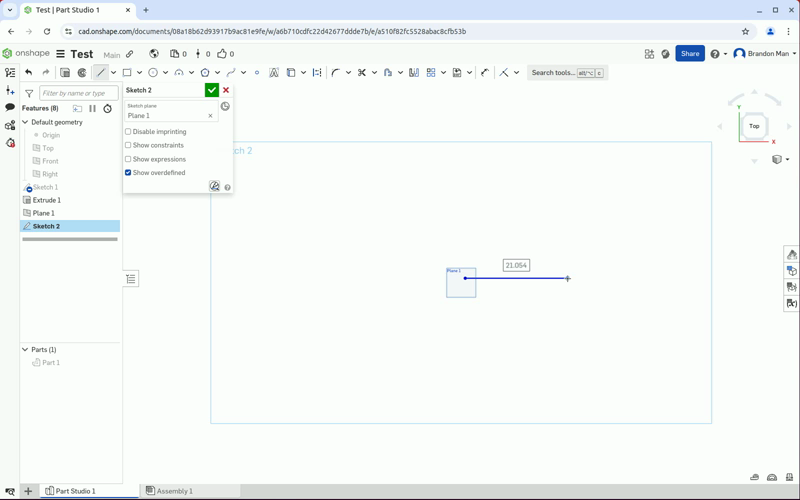
mouse_move(567, 216)
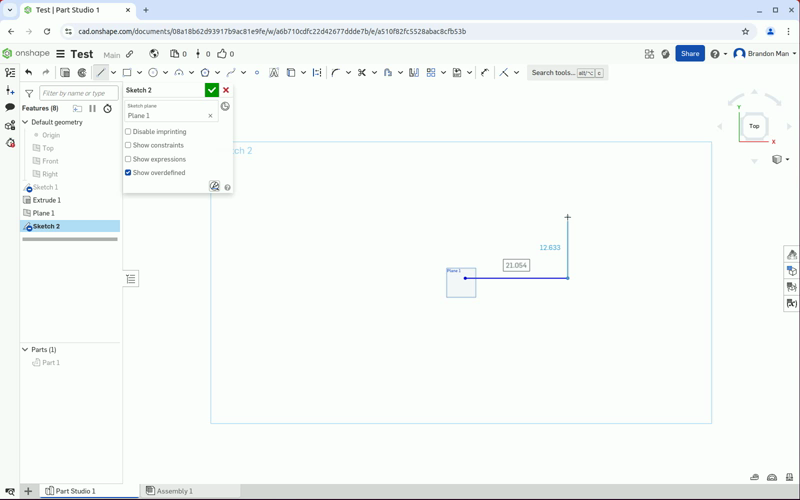
click(567, 216)
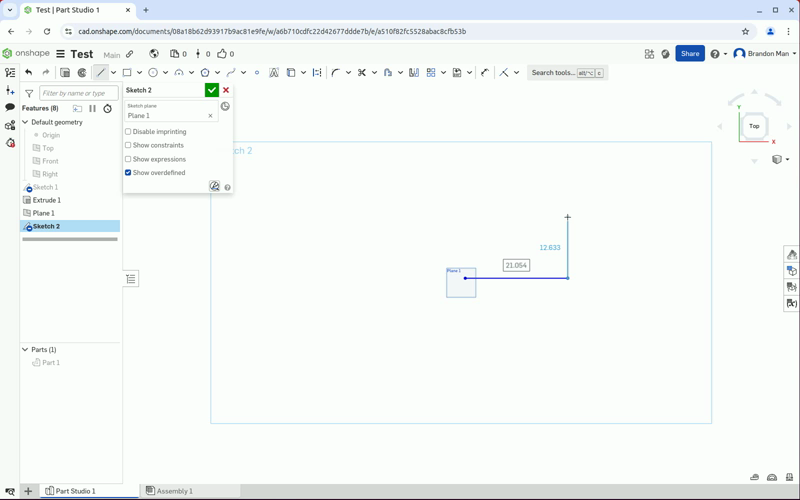
key_up(shift)
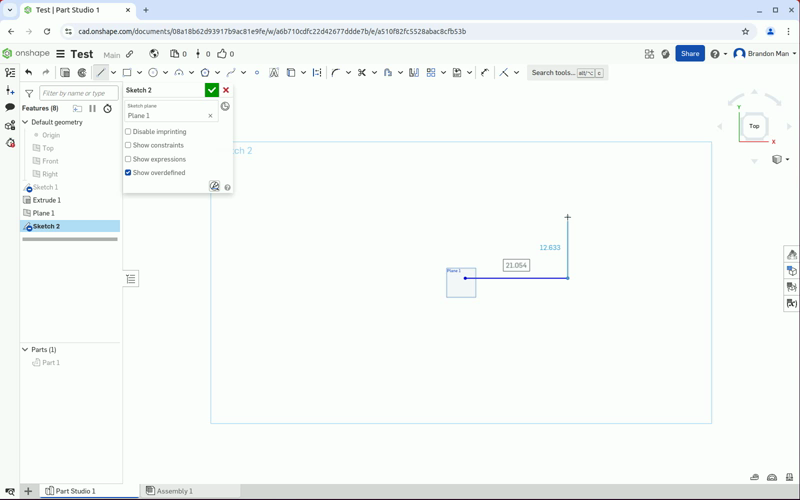
key_down(shift)
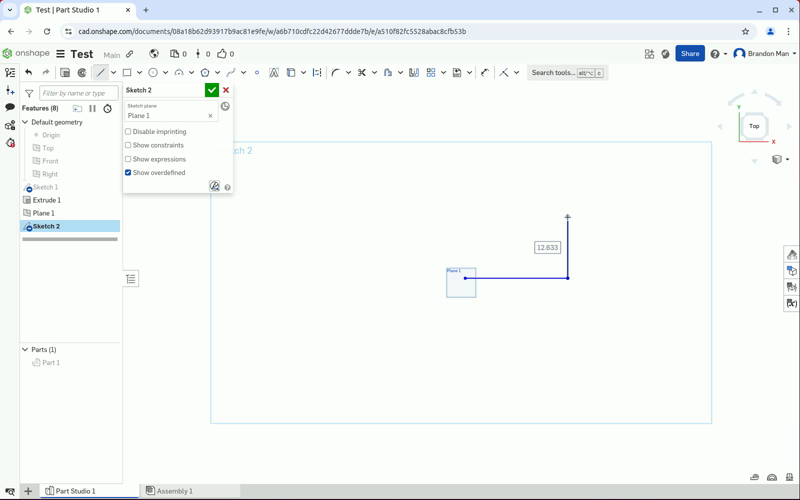
mouse_move(465, 216)
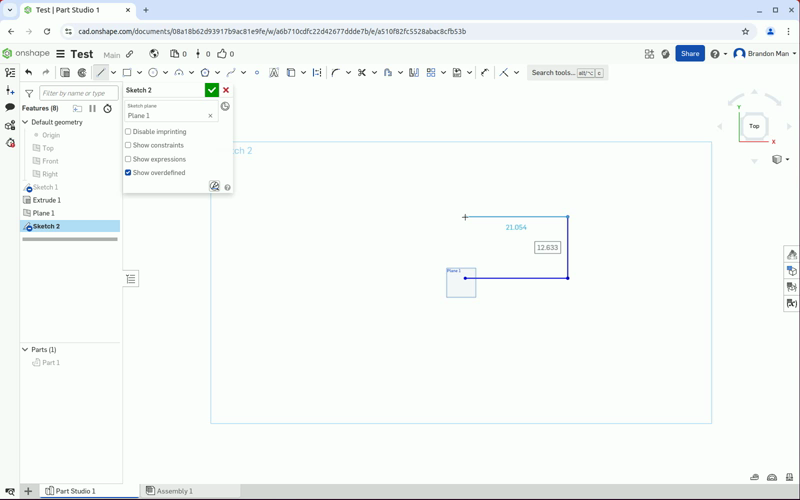
click(465, 216)
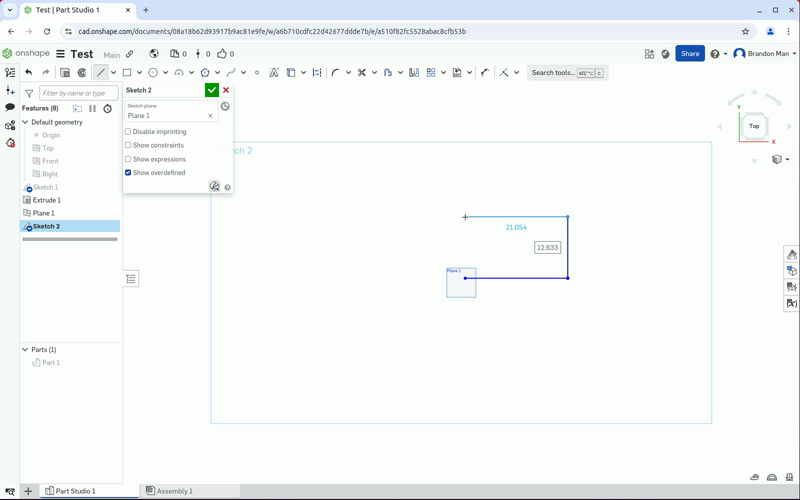
key_up(shift)
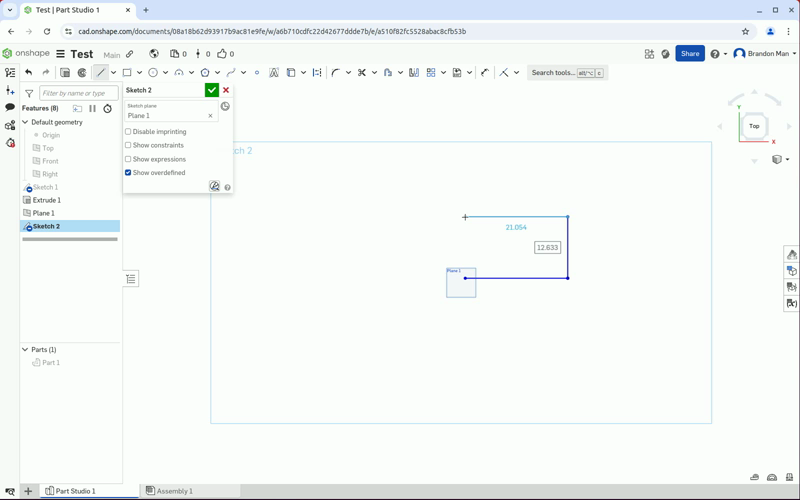
key_down(shift)
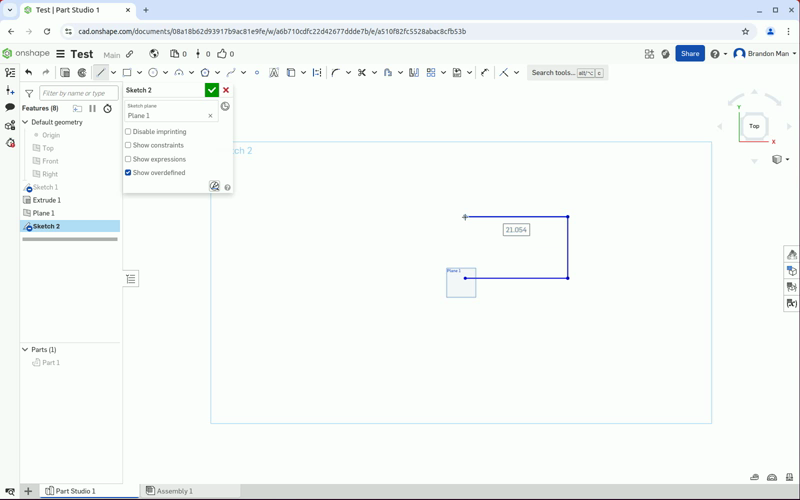
mouse_move(465, 278)
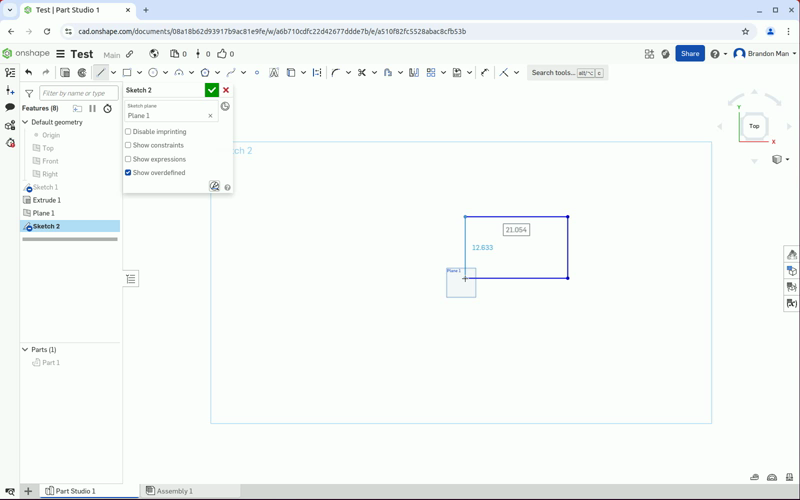
key_up(shift)
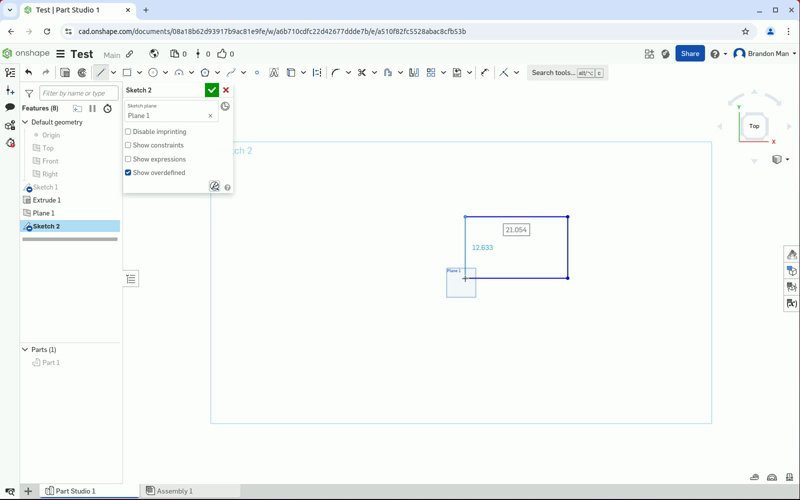
click(465, 278)
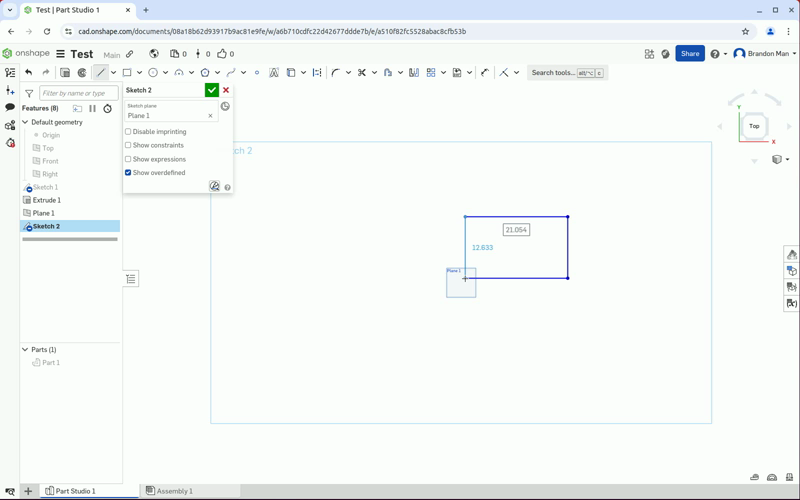
key(esc)
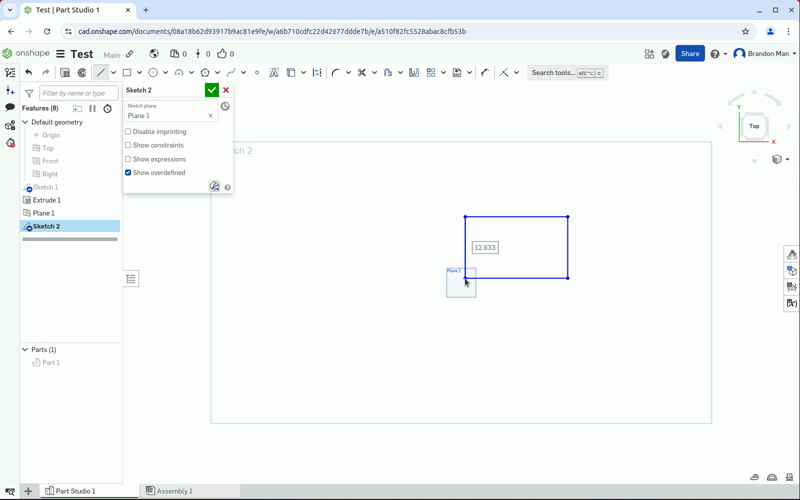
mouse_move(532, 230)
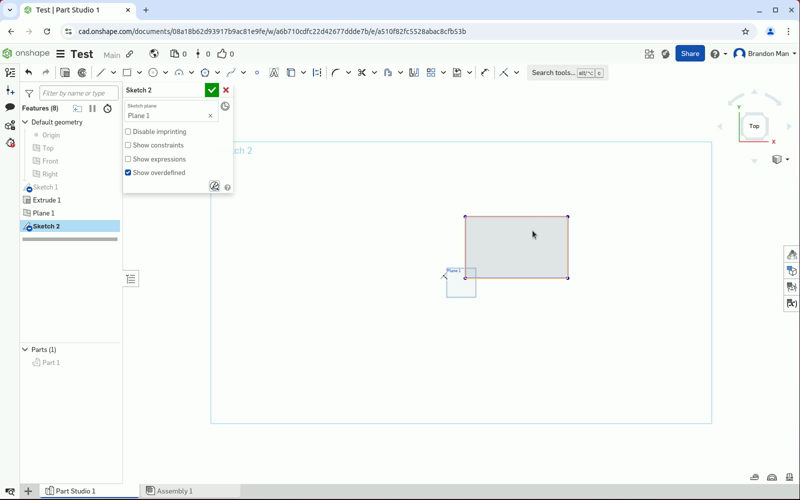
click(532, 230)
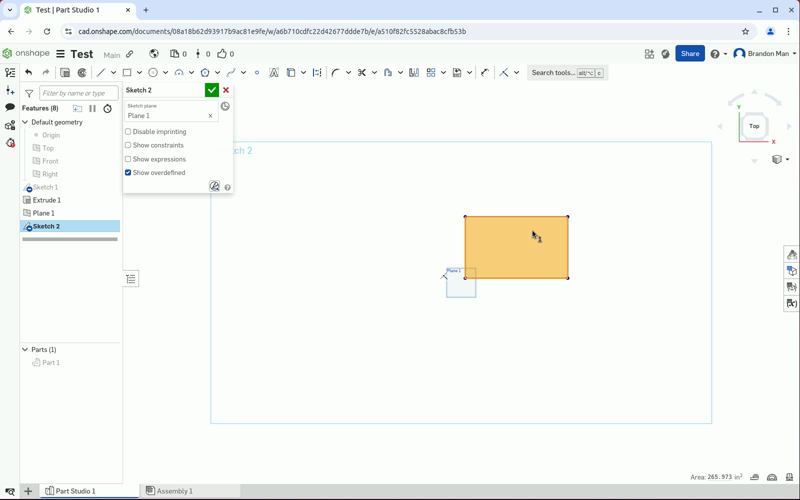
mouse_move(73, 352)
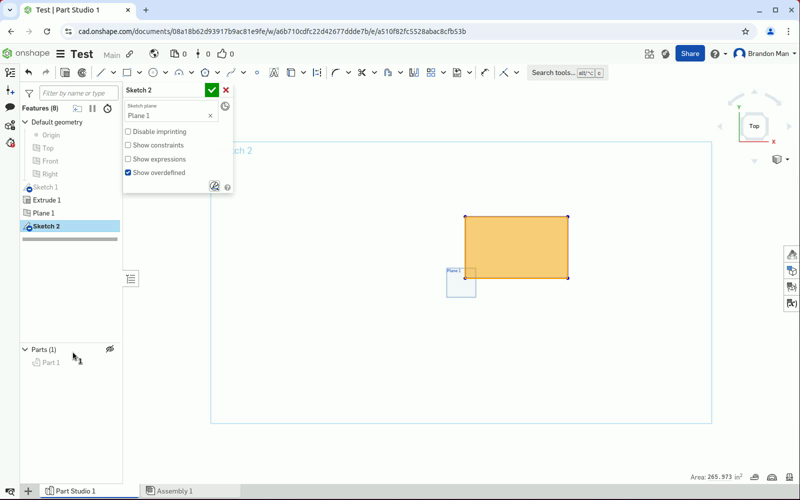
key(shift+y)
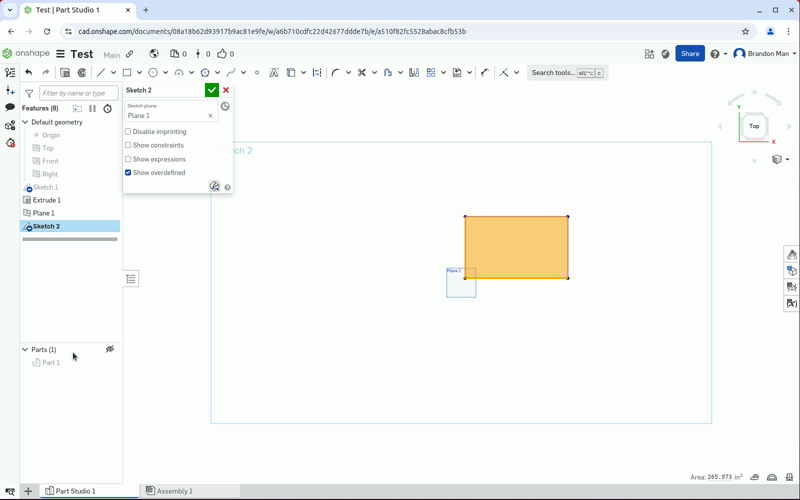
key(shift+e)
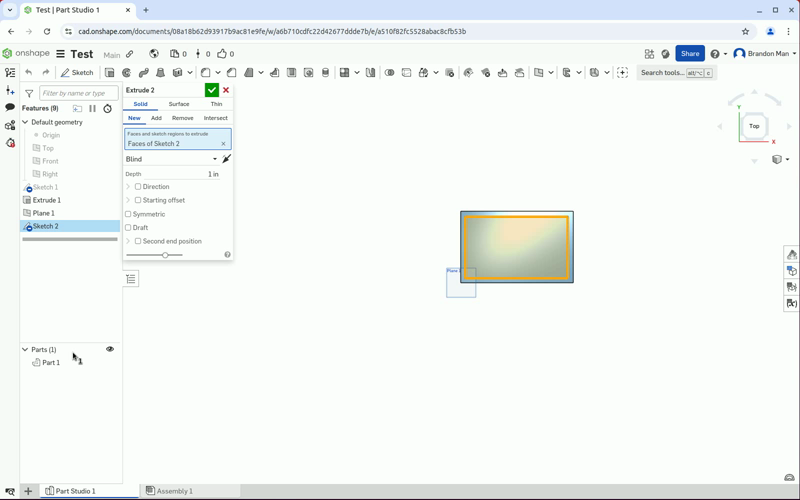
mouse_move(143, 106)
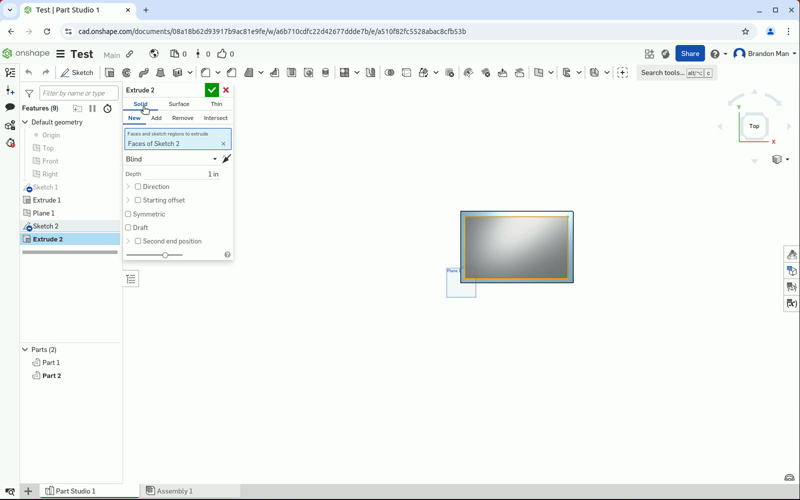
click(143, 106)
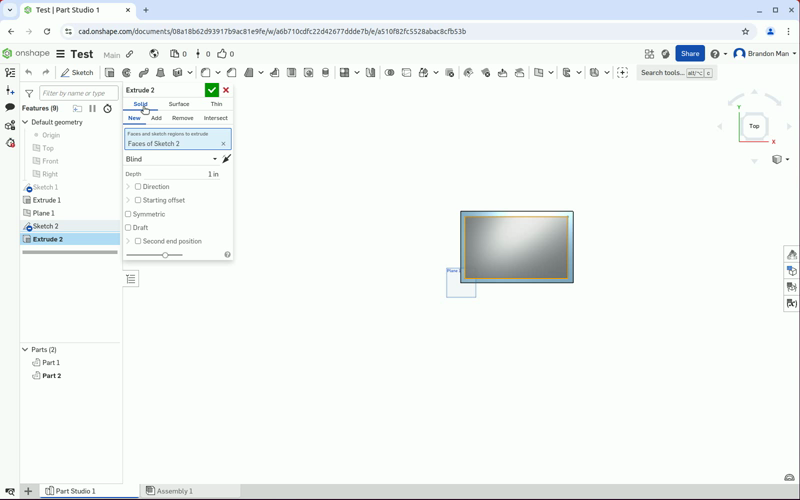
mouse_move(186, 120)
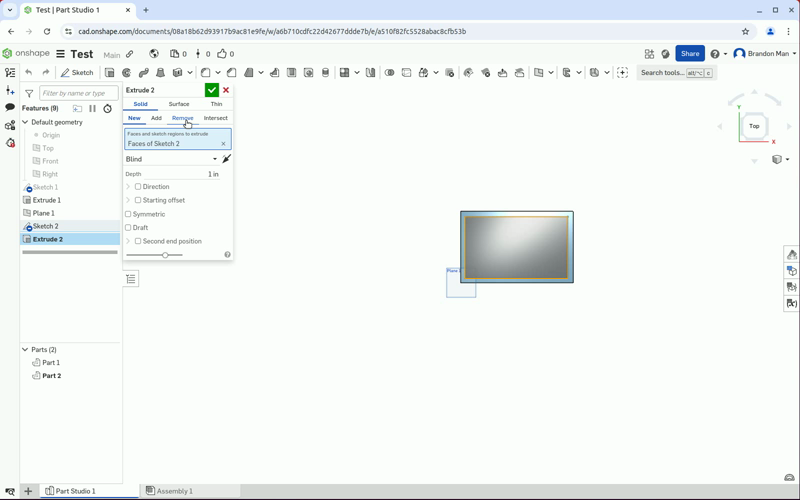
click(186, 120)
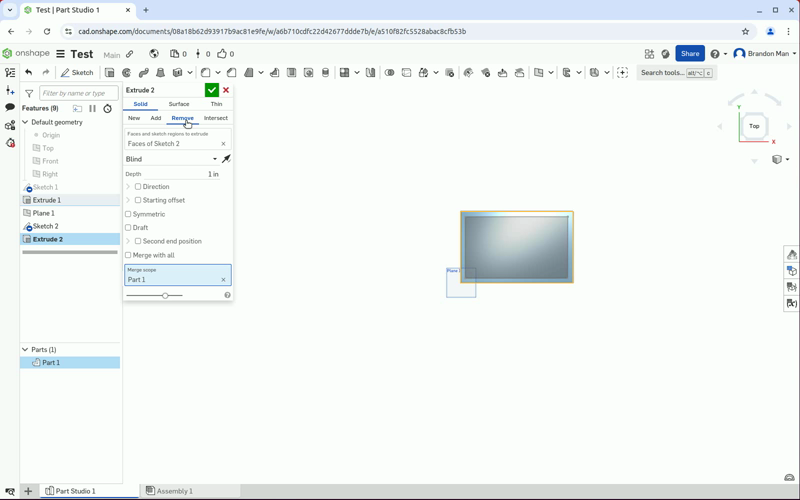
key(tab, 4)
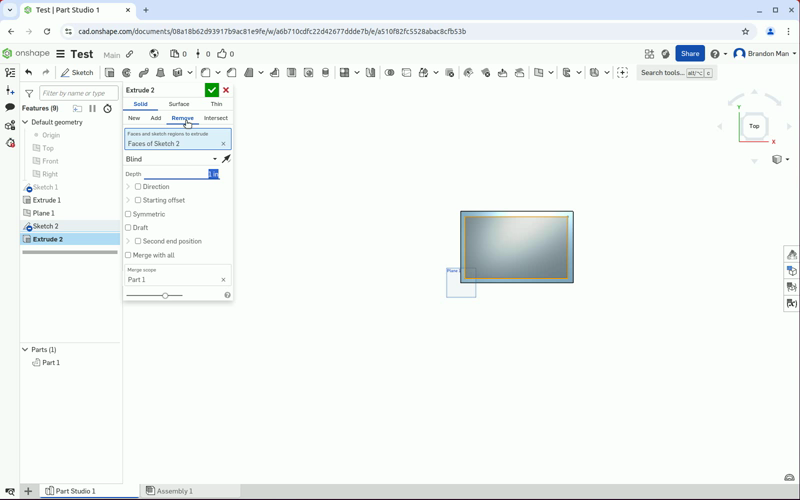
text(9.869)
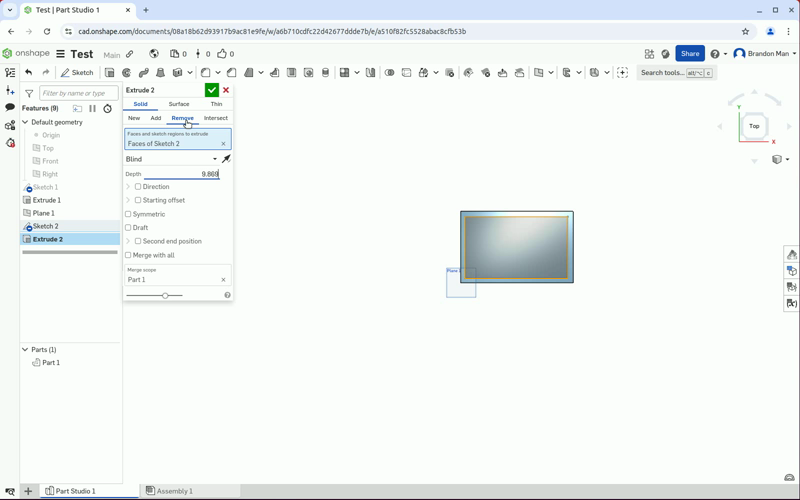
key(tab, 6)
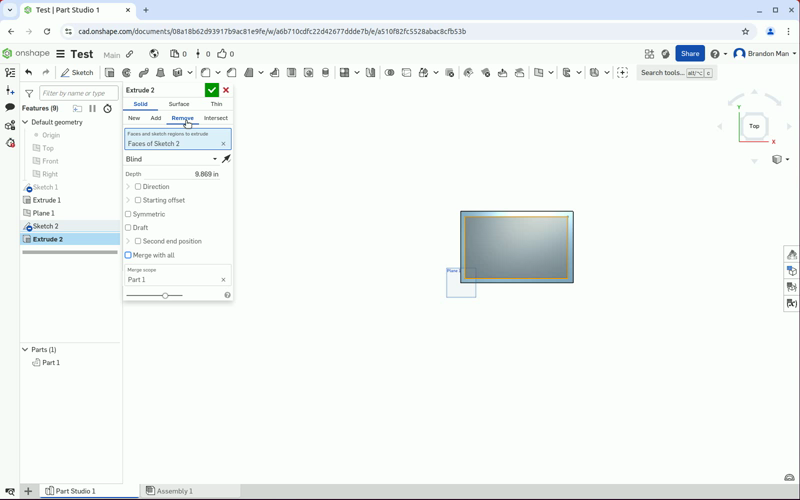
key(space)
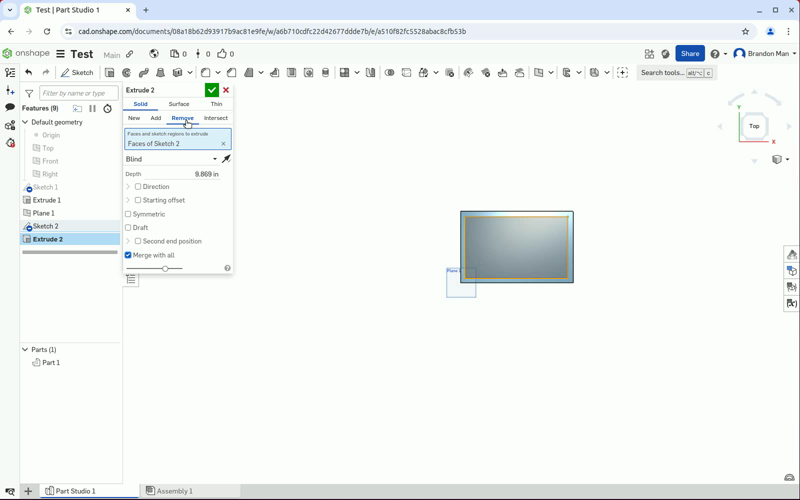
key(enter)
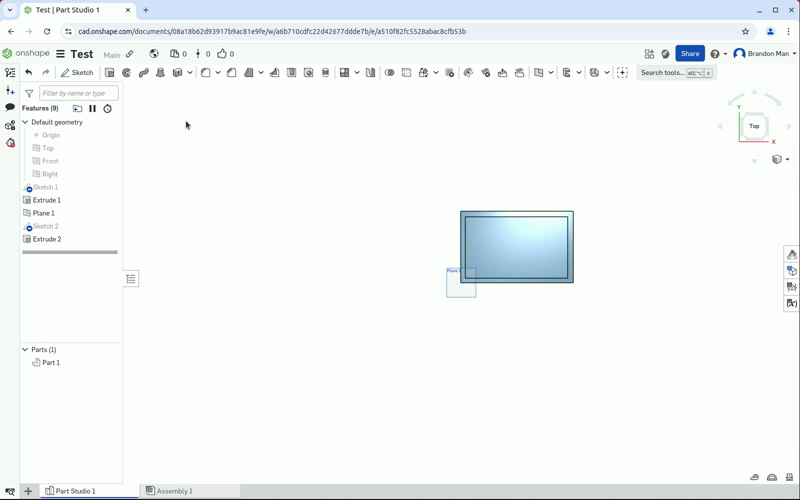
key(shift+h)
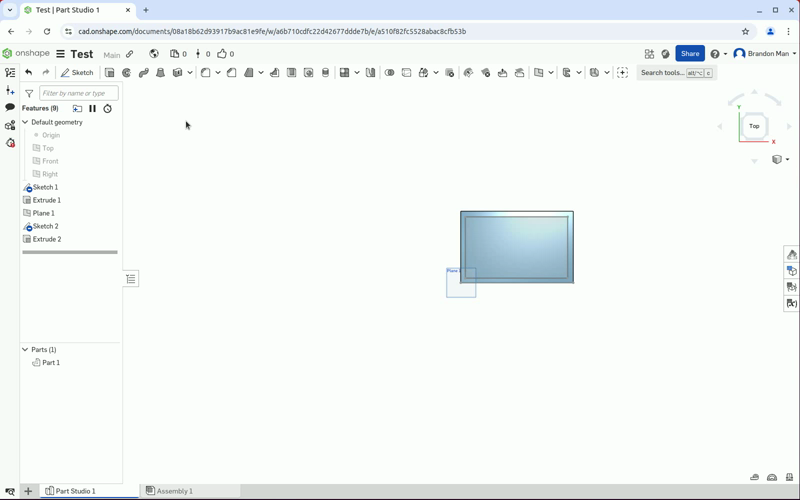
key(shift+h)
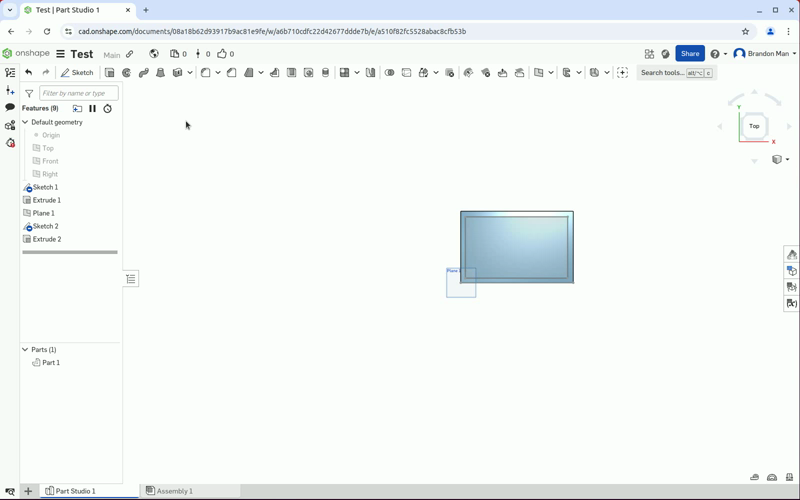
key(shift+7)
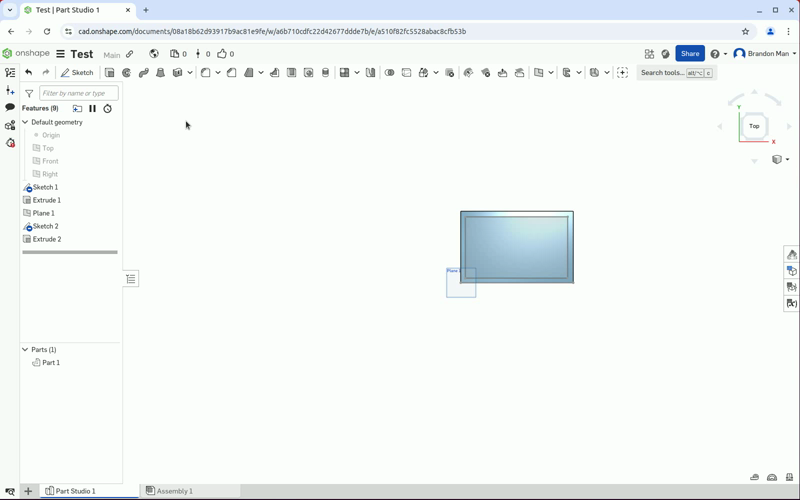
key(up, 3)
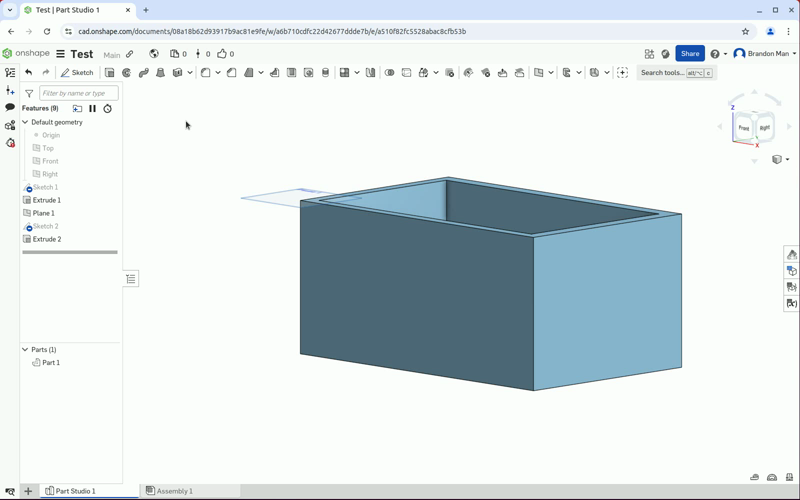
key(left, 3)
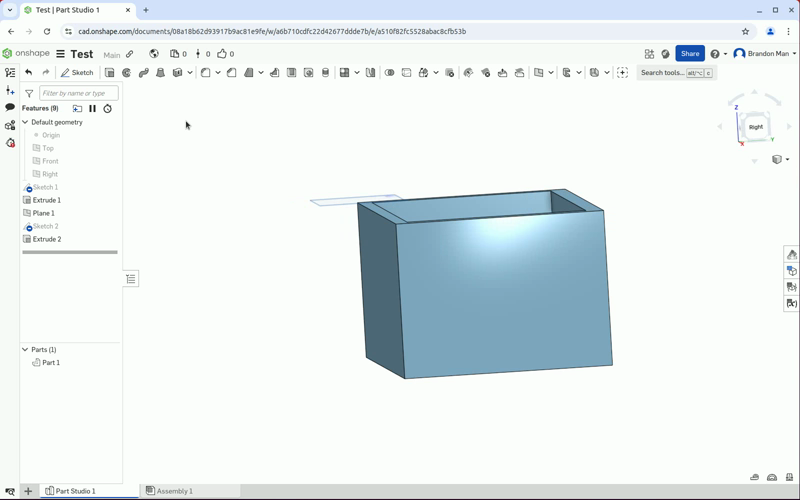
key(right, 3)
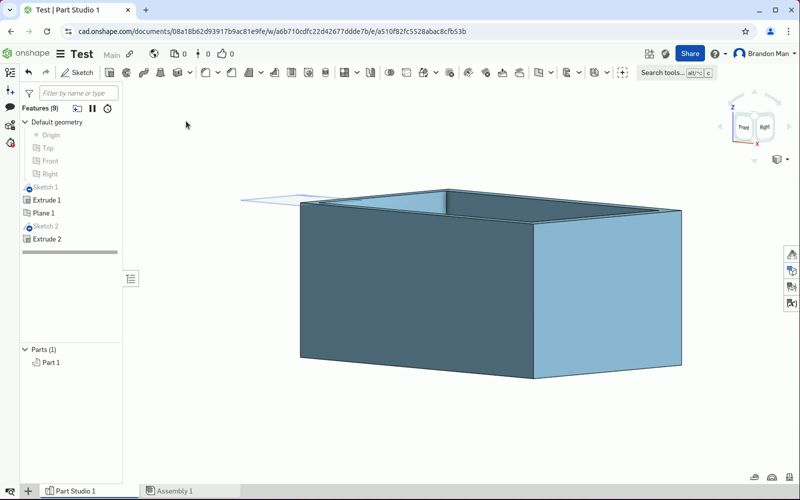
key(down, 3)
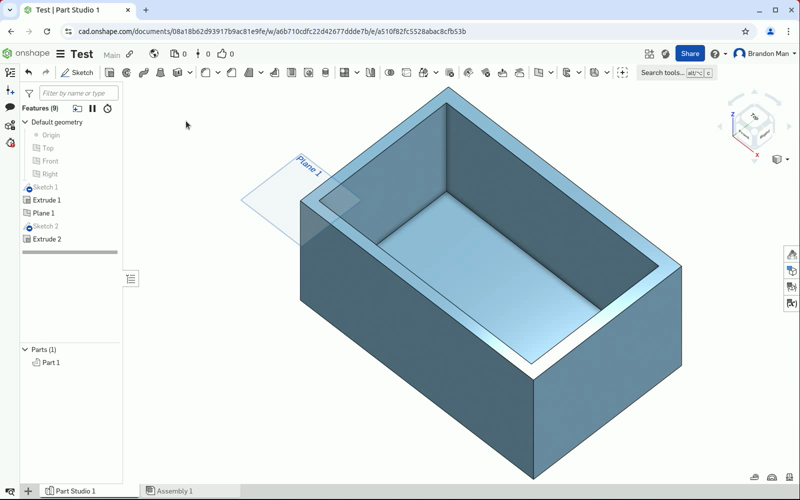
mouse_move(73, 189)
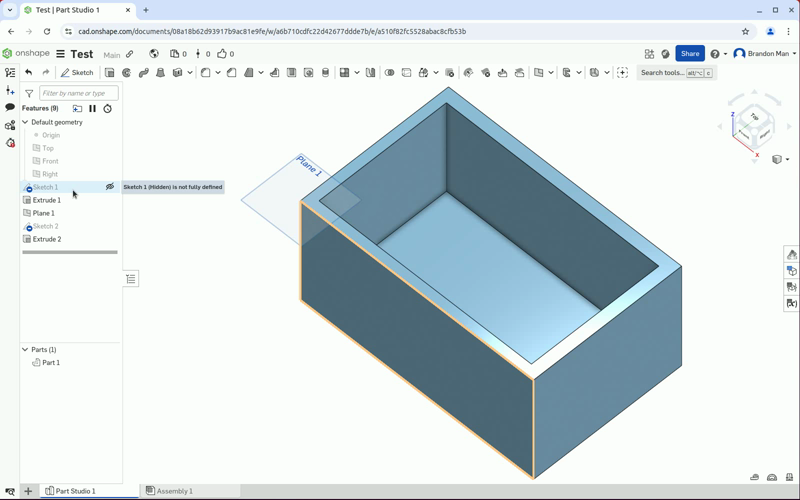
click(73, 189)